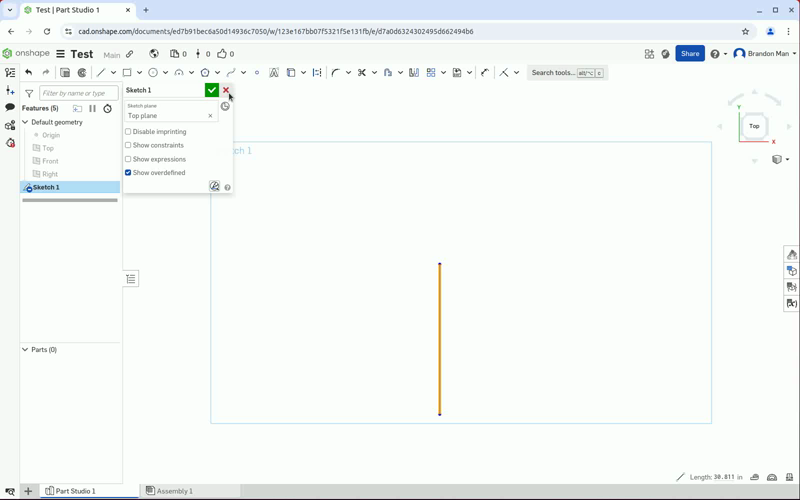
key(shift+h)
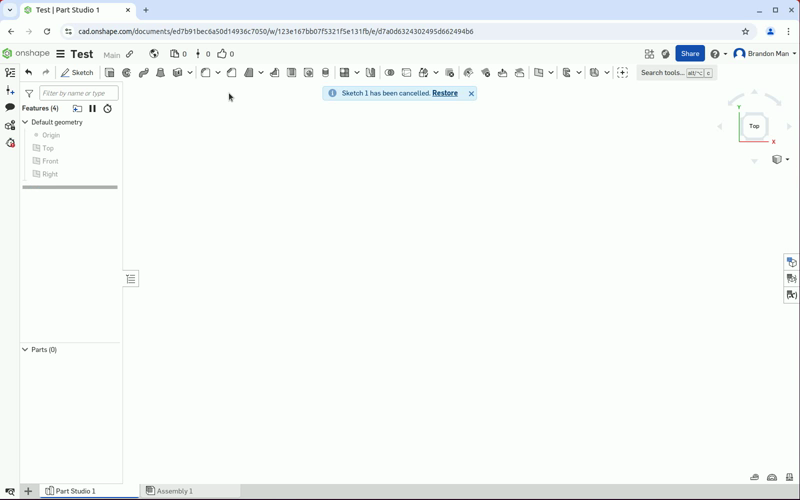
mouse_move(73, 352)
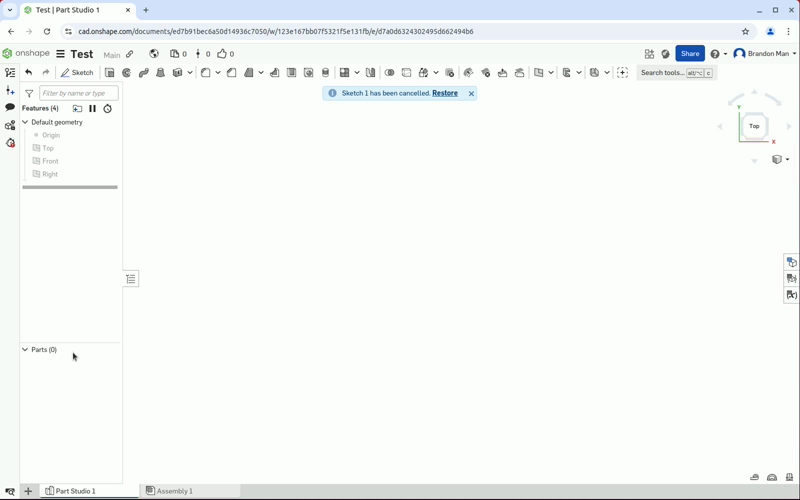
key(y)
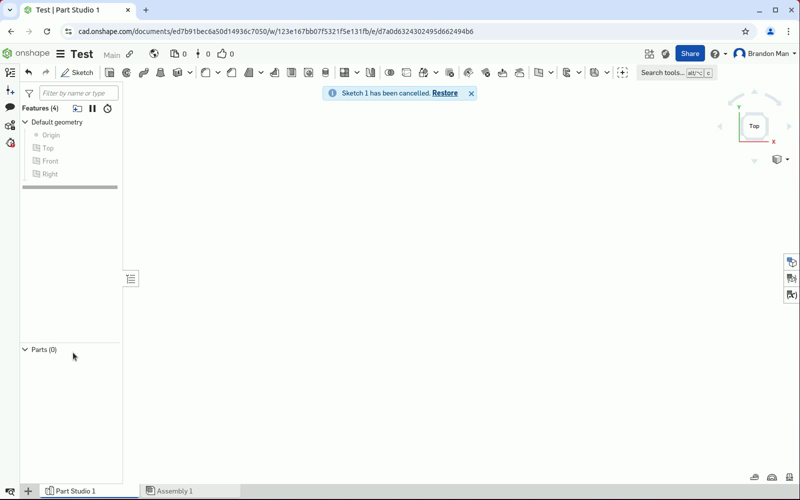
key(shift+p)
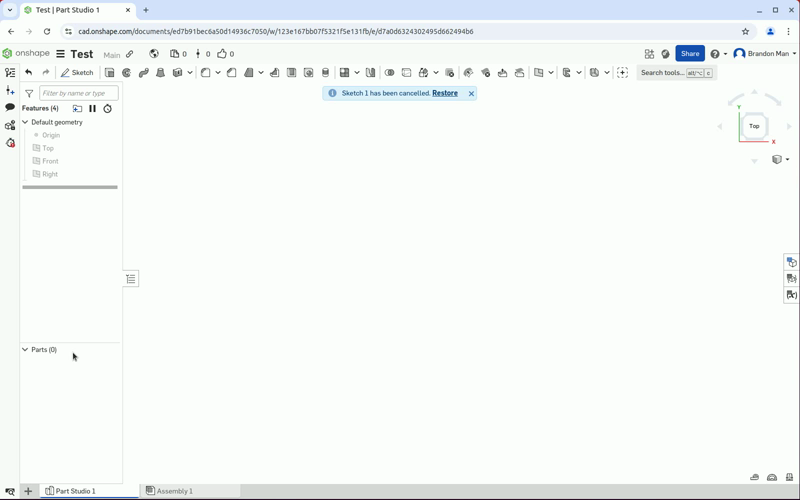
key(space)
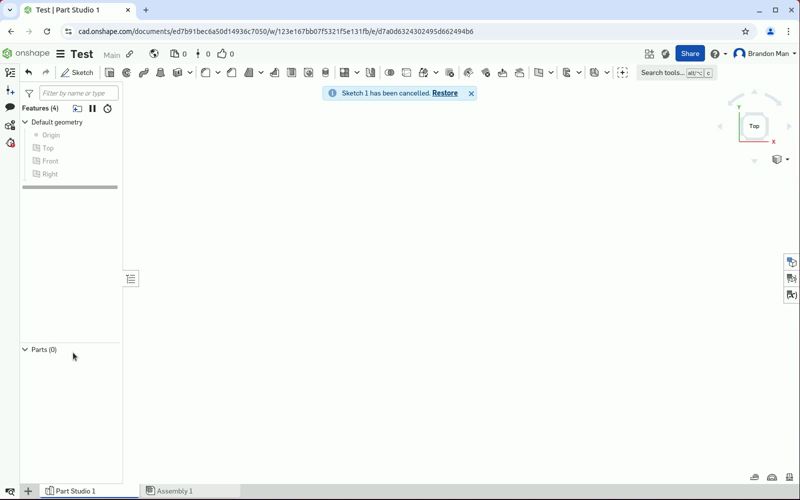
key_down(shift)
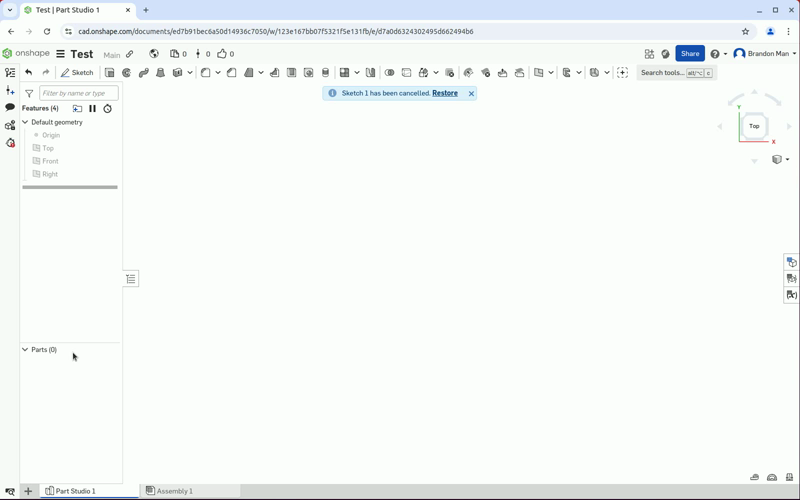
key(up)
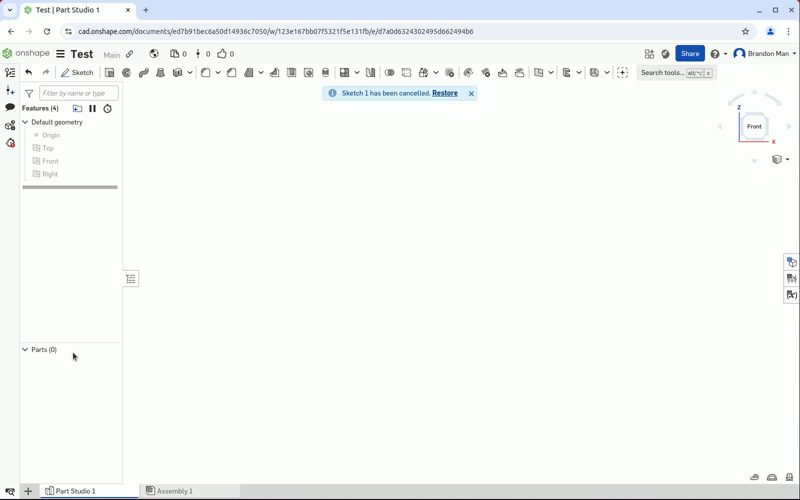
key_up(shift)
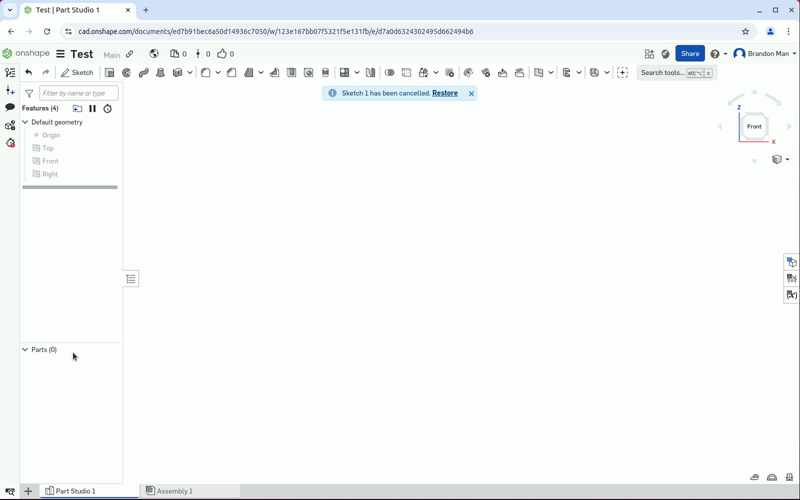
mouse_move(73, 352)
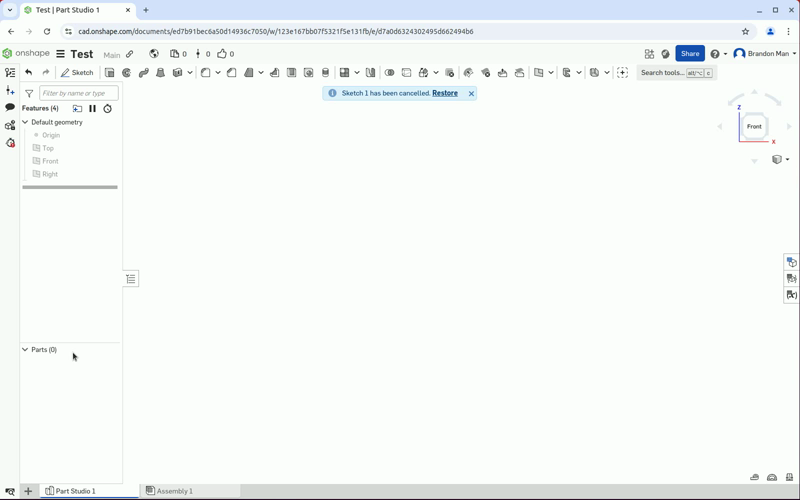
key(shift+y)
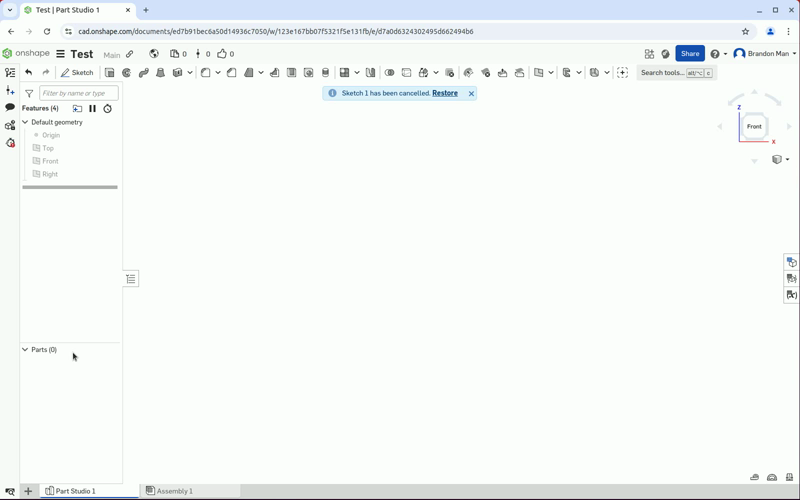
key(shift+s)
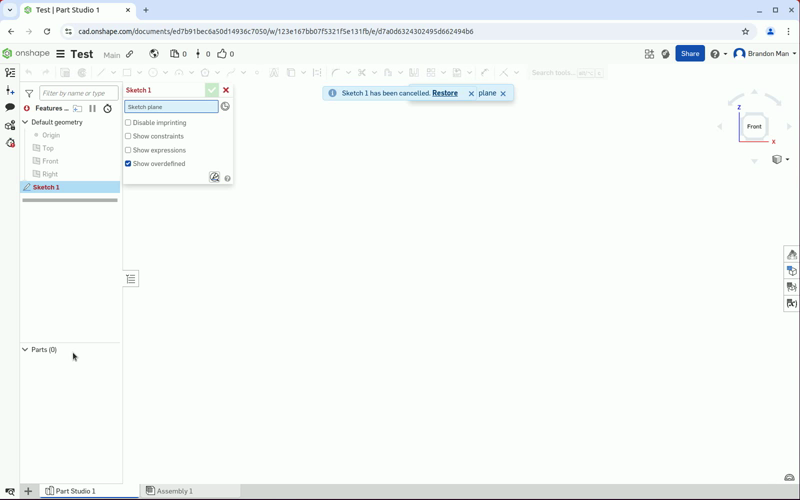
mouse_move(73, 163)
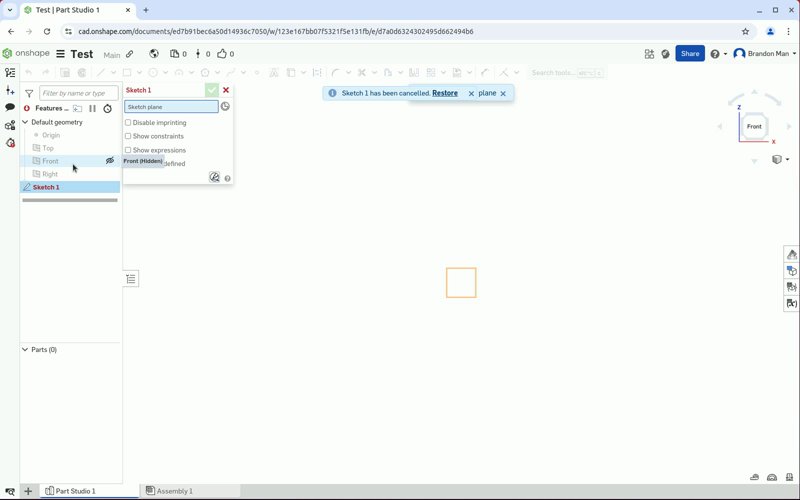
click(73, 163)
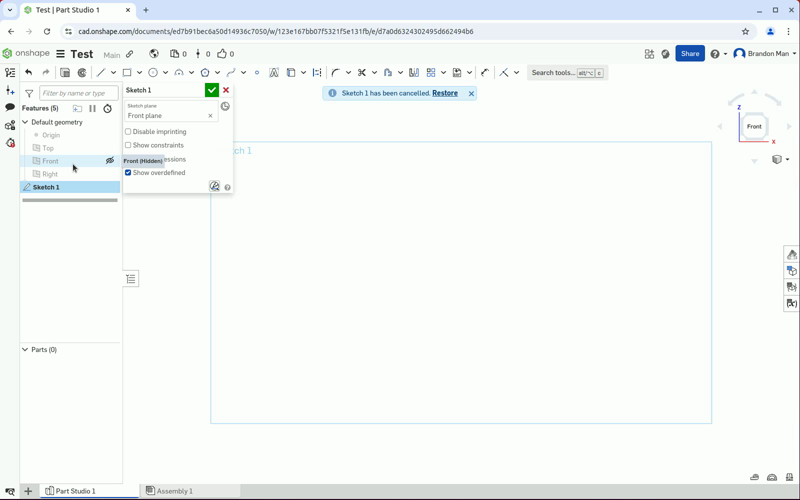
mouse_move(73, 352)
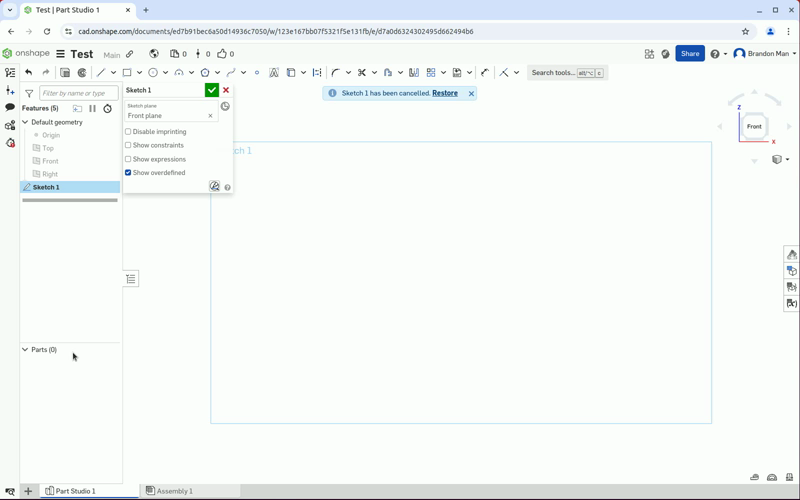
key(y)
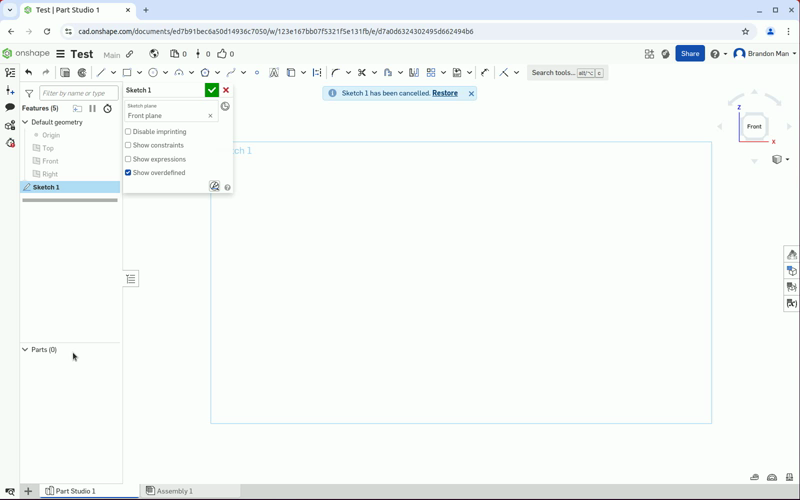
key(l)
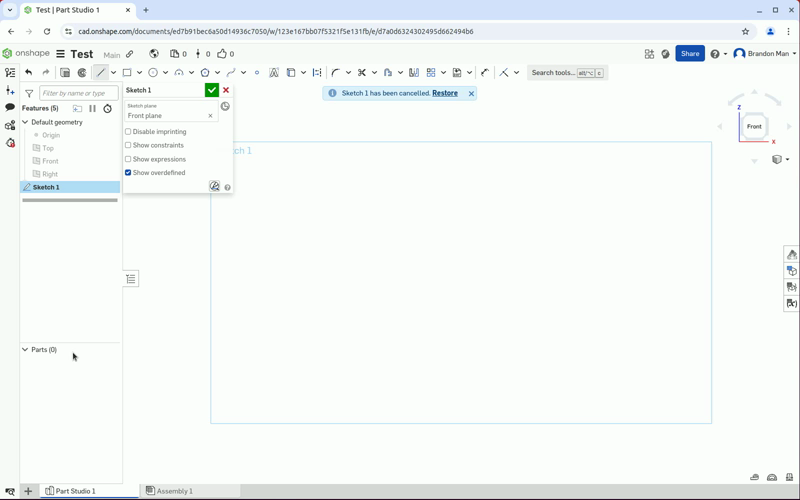
key_down(shift)
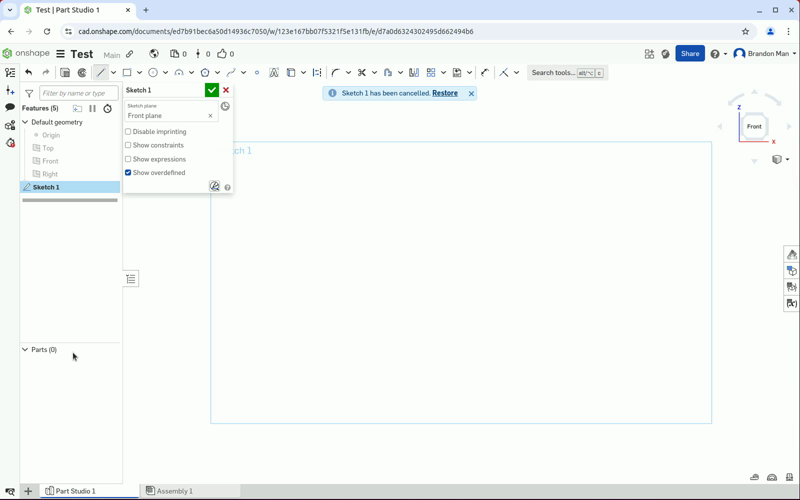
mouse_move(348, 291)
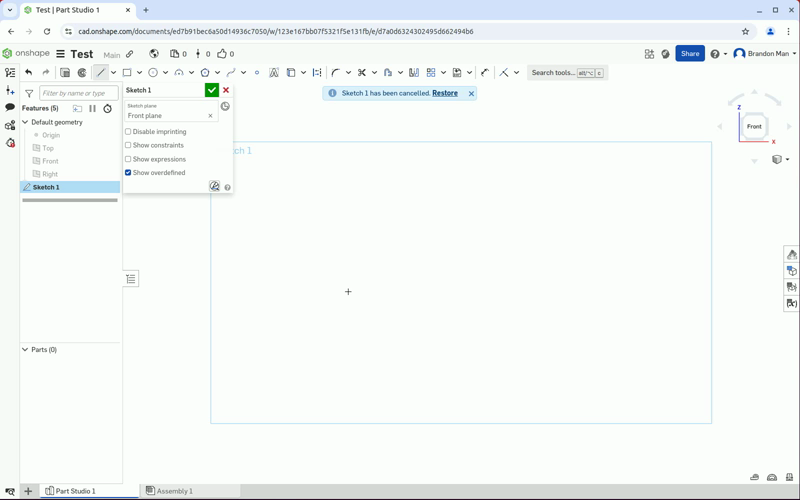
click(348, 291)
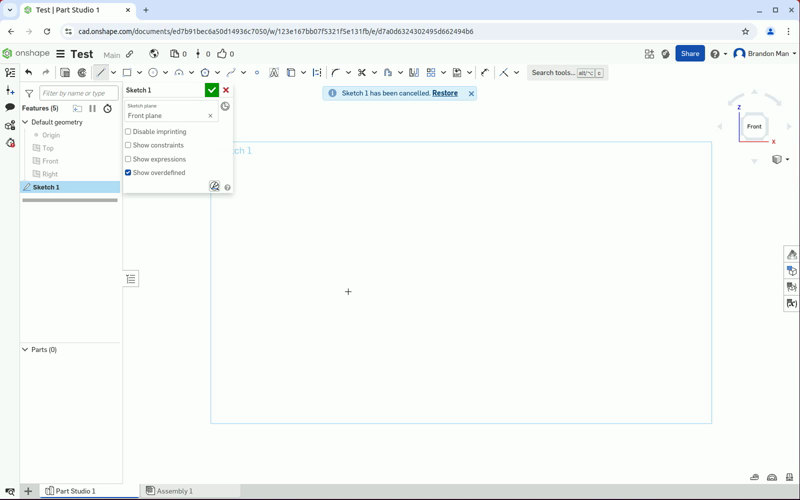
key_up(shift)
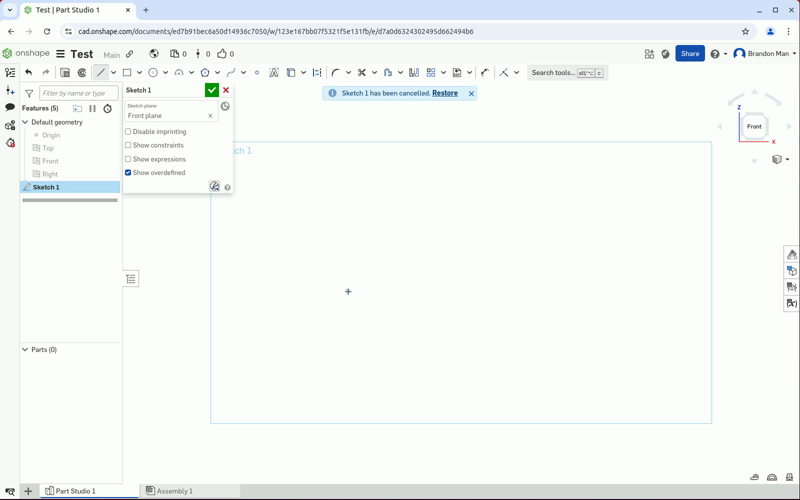
key_down(shift)
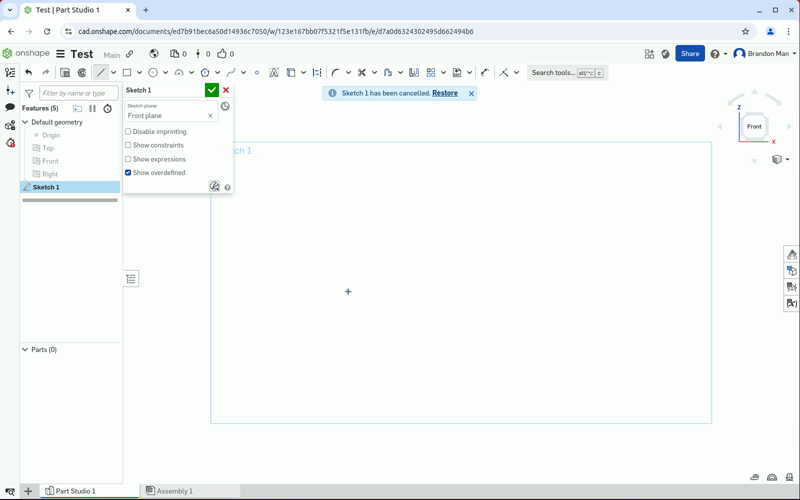
mouse_move(433, 391)
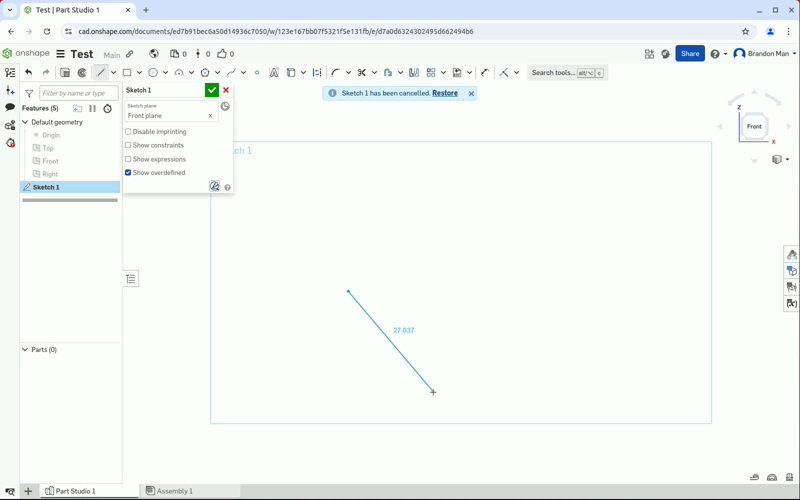
click(433, 391)
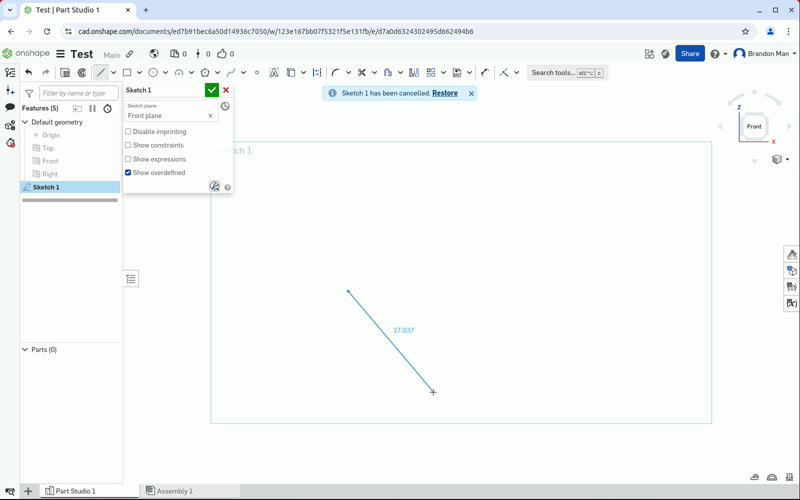
key_up(shift)
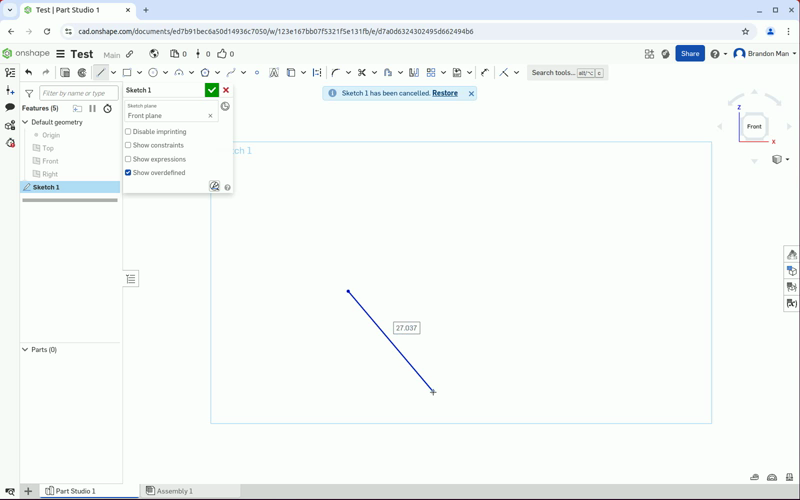
key_down(shift)
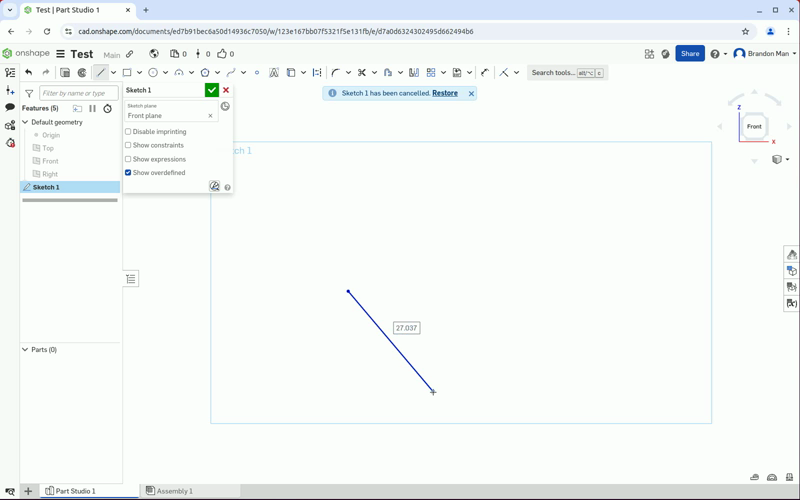
mouse_move(555, 341)
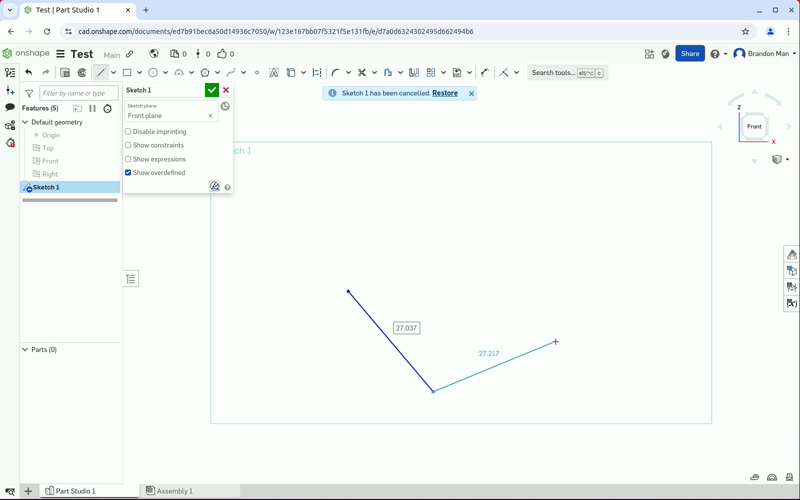
click(555, 341)
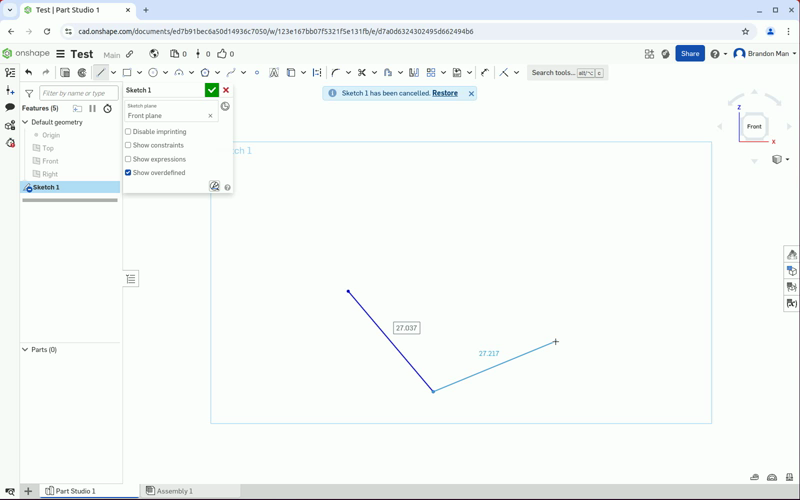
key_up(shift)
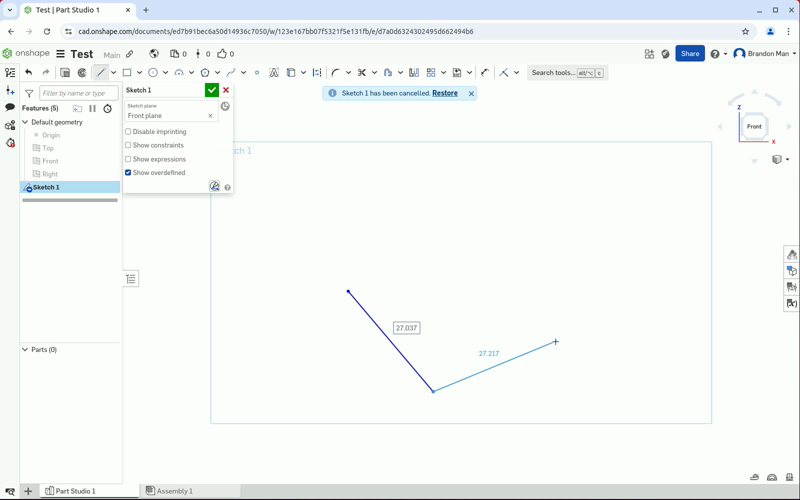
key_down(shift)
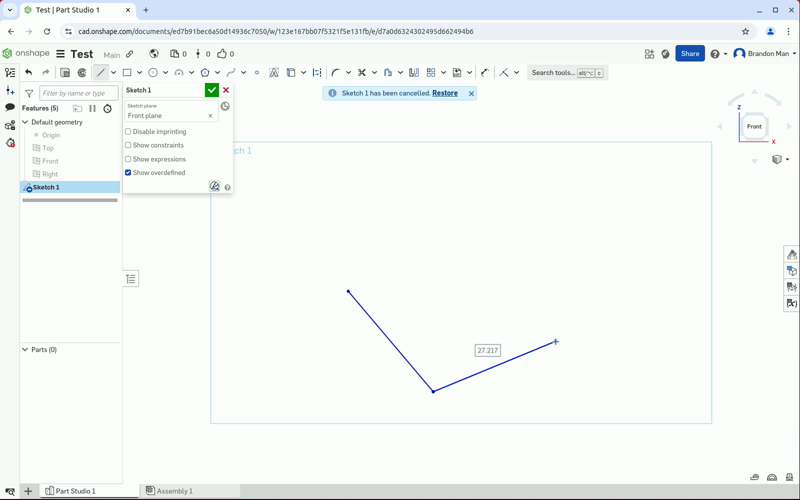
mouse_move(545, 210)
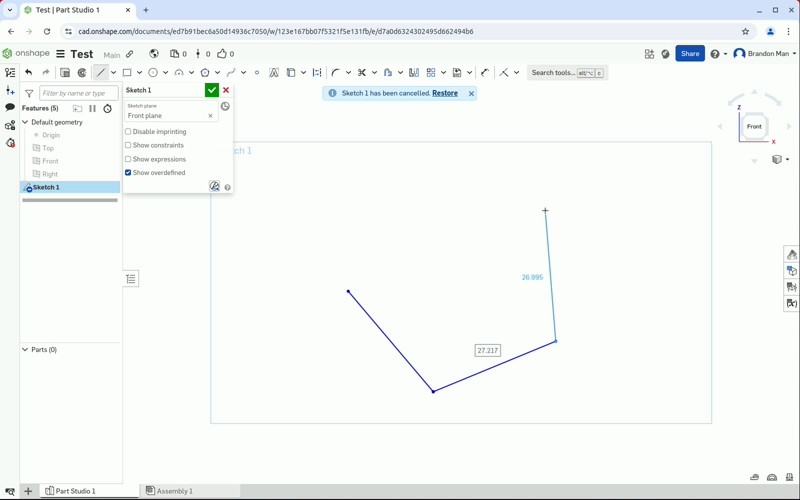
click(545, 210)
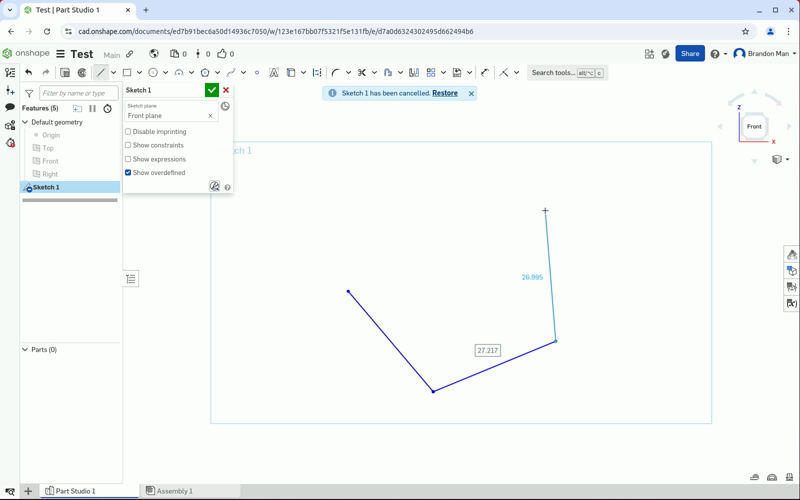
key_up(shift)
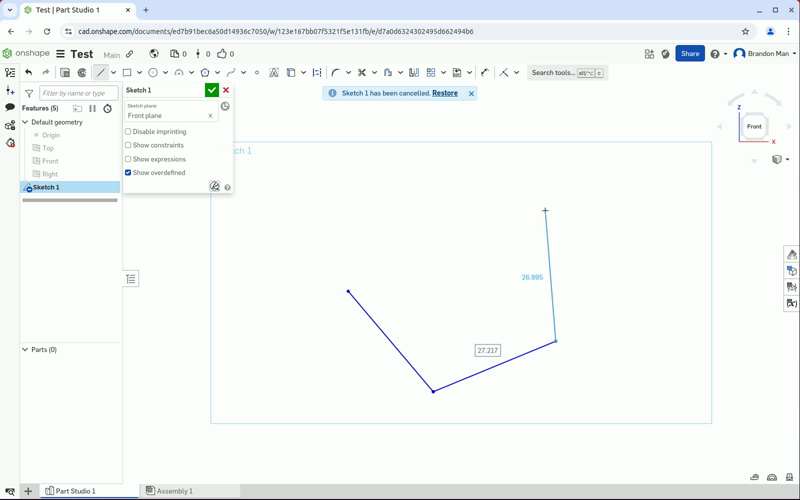
key_down(shift)
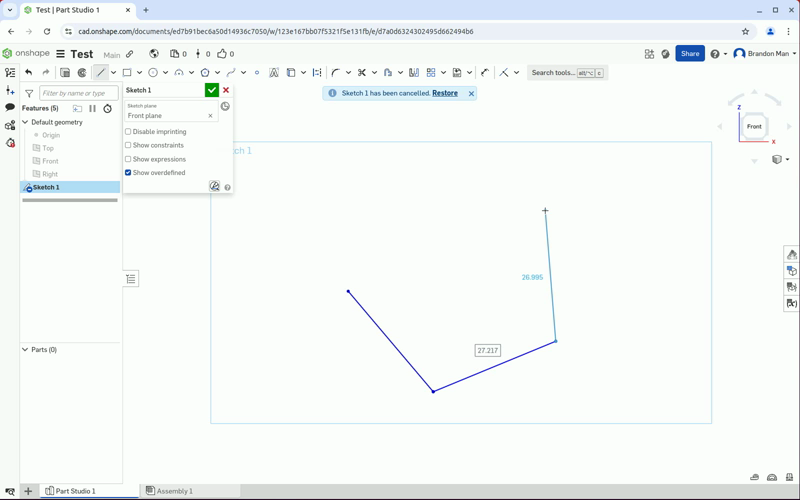
mouse_move(418, 179)
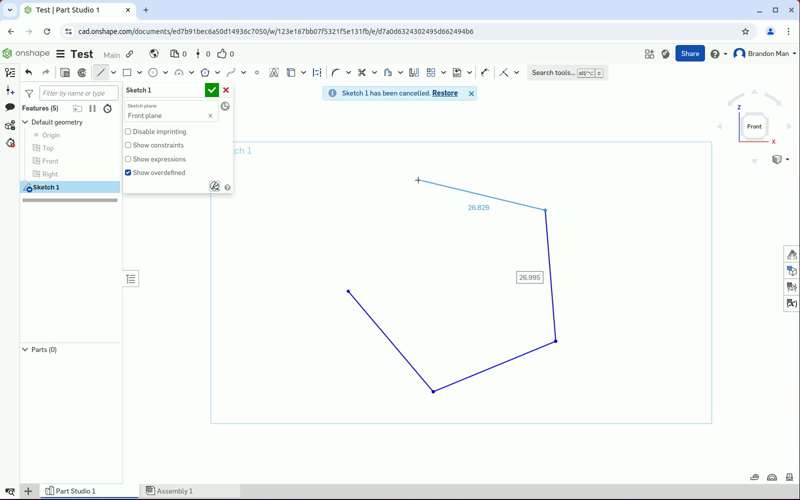
click(418, 179)
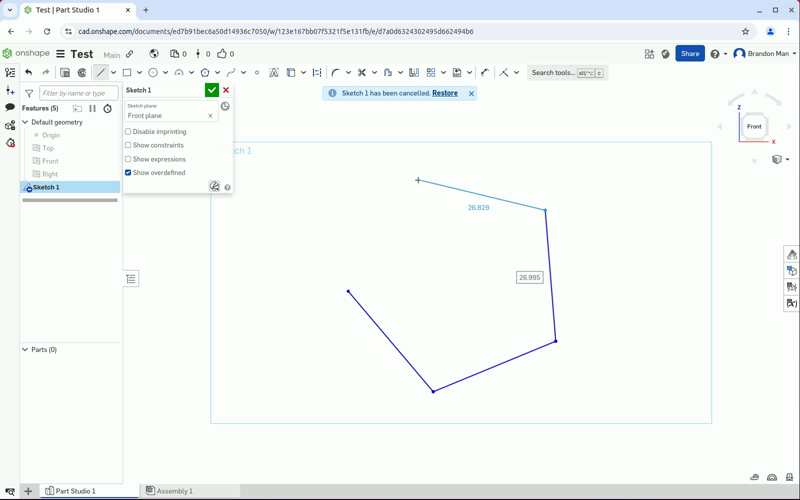
key_up(shift)
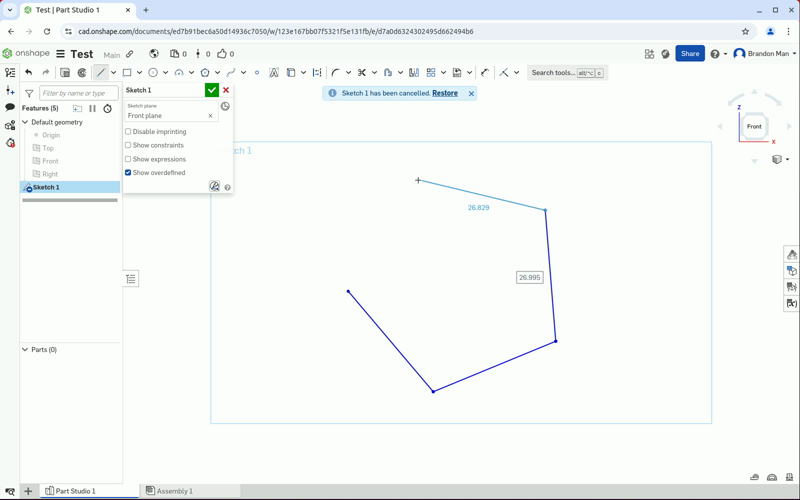
key_down(shift)
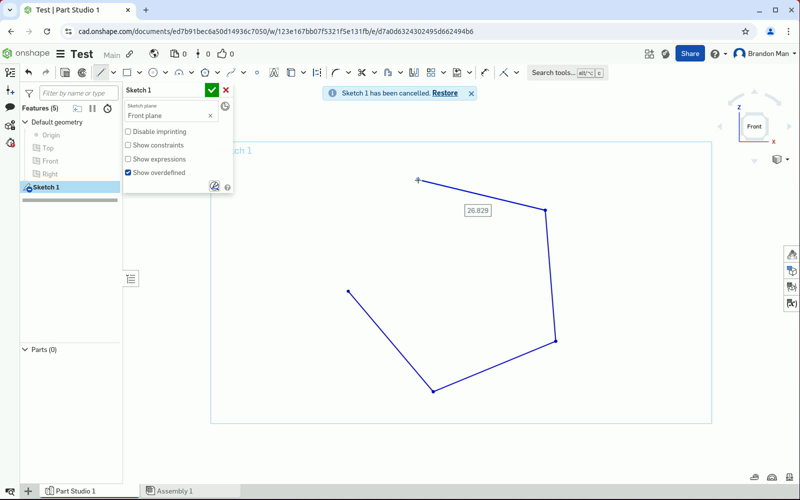
mouse_move(348, 291)
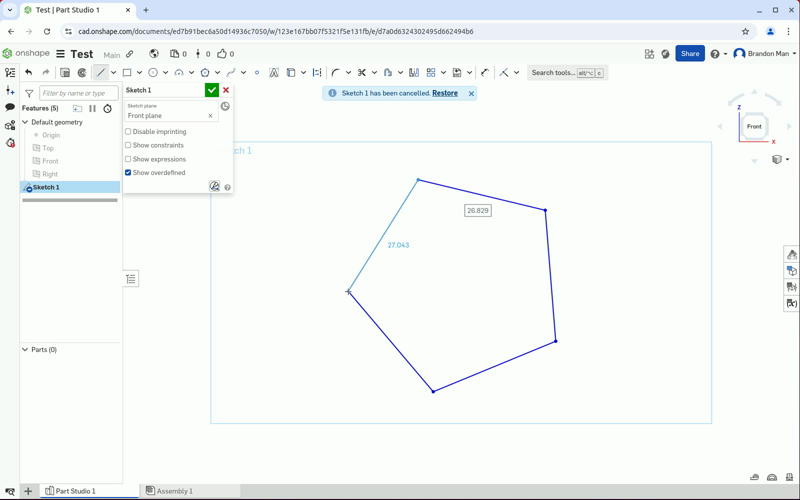
key_up(shift)
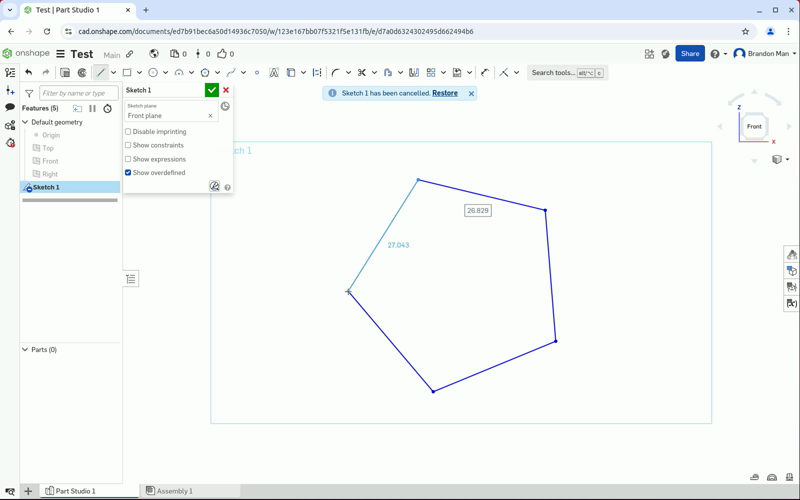
click(348, 291)
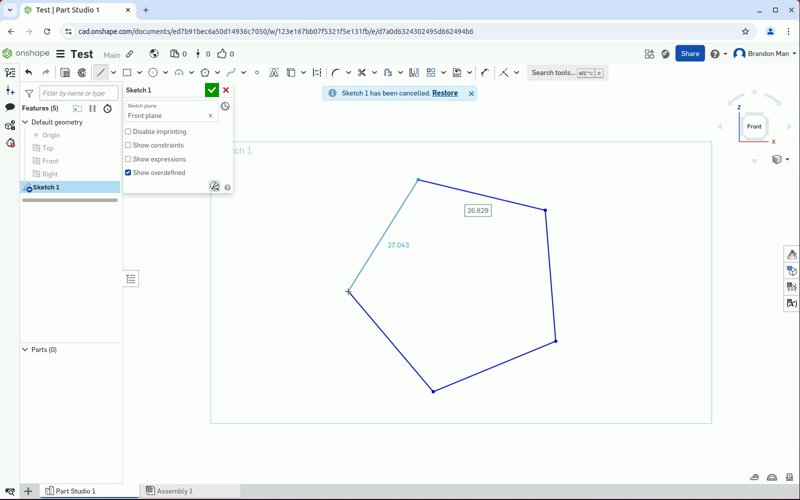
key(esc)
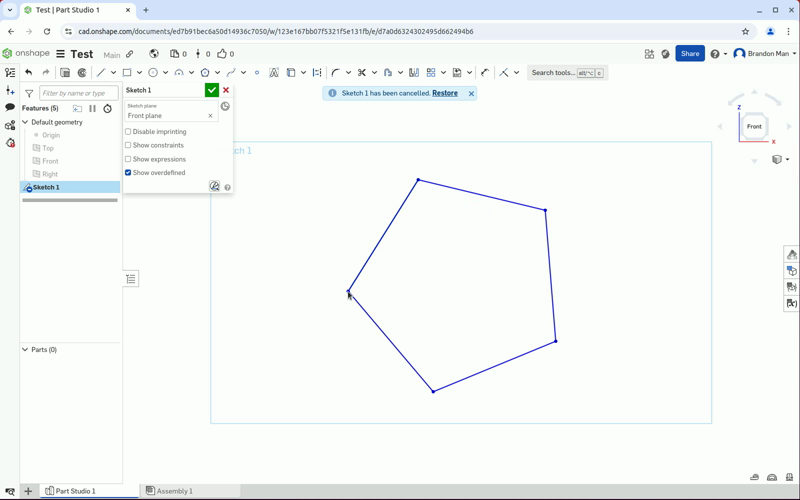
mouse_move(434, 358)
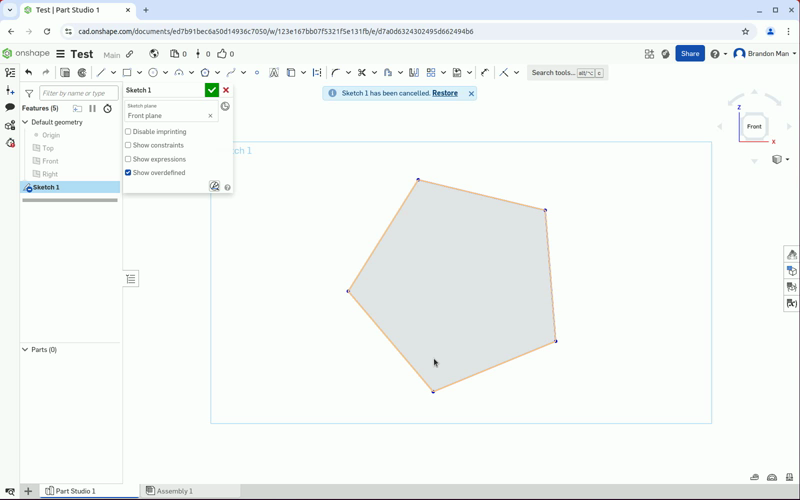
click(434, 358)
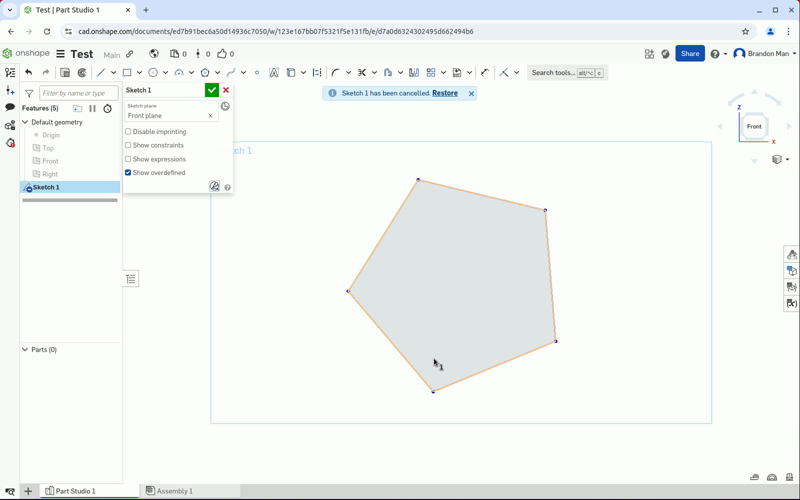
mouse_move(73, 352)
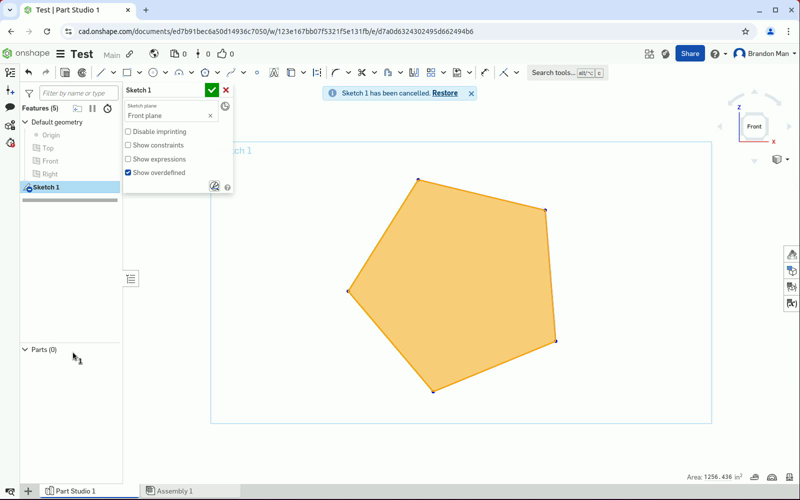
key(shift+y)
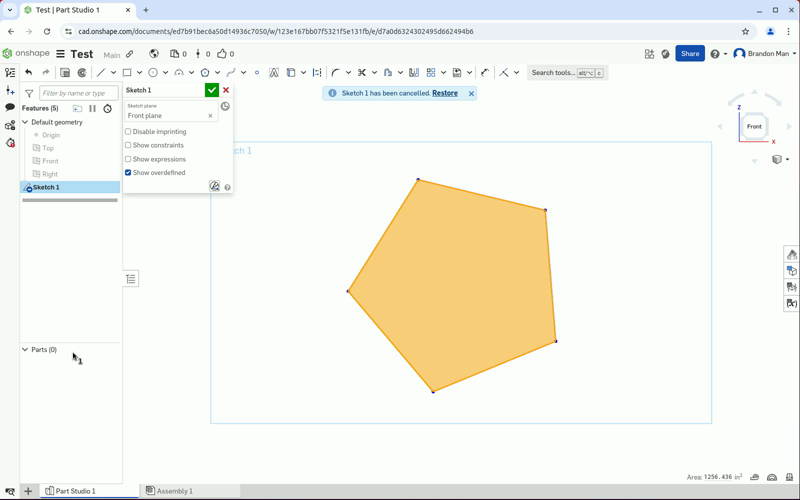
key(shift+e)
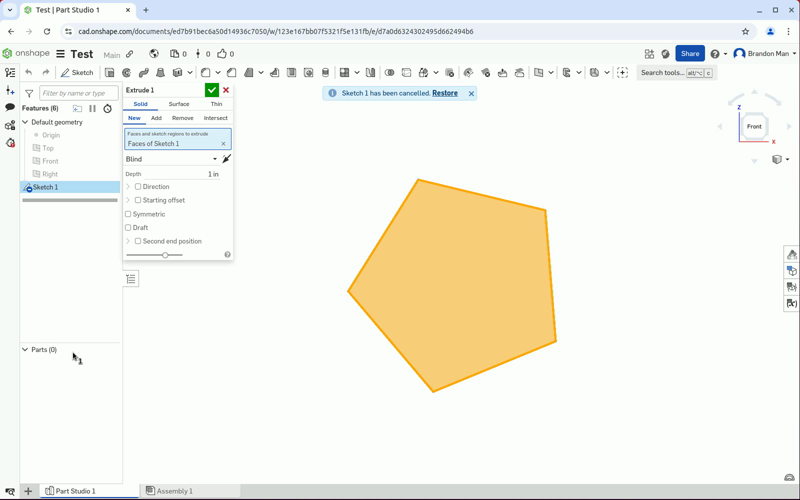
mouse_move(143, 106)
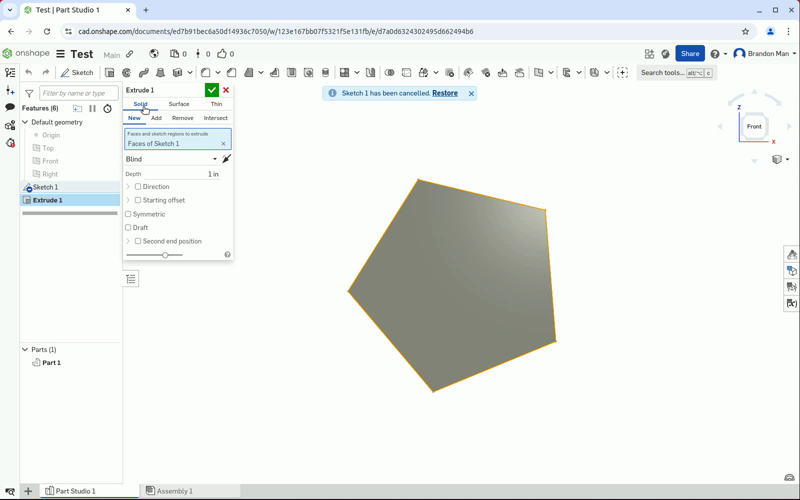
click(143, 106)
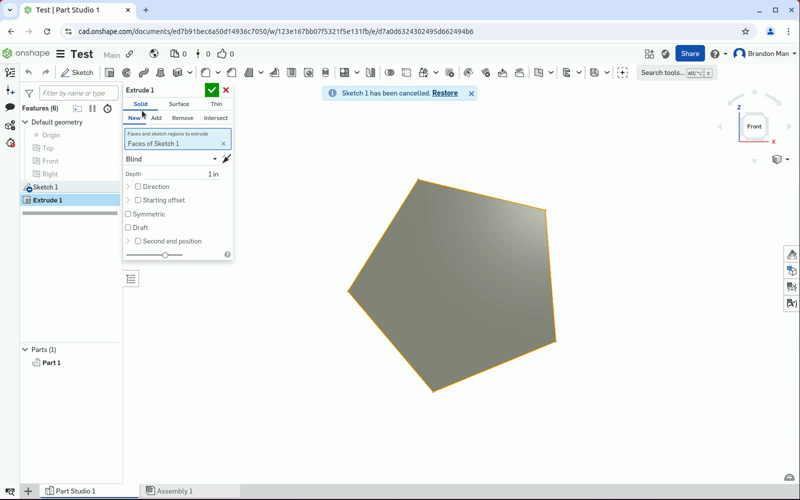
mouse_move(137, 120)
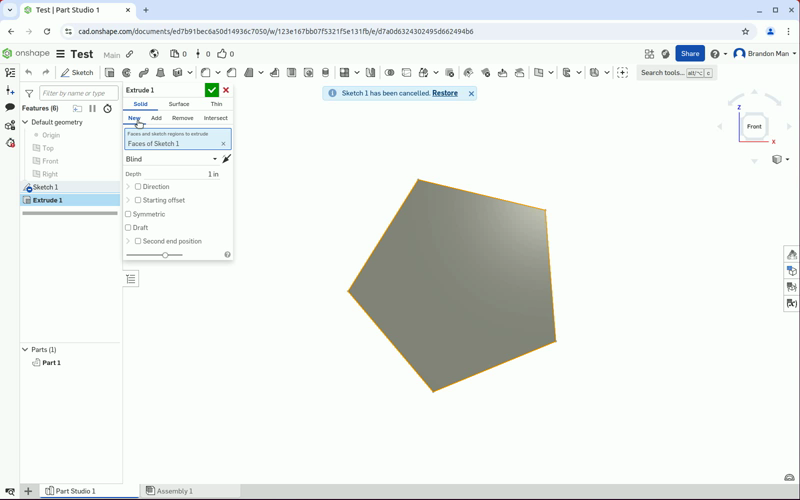
click(137, 120)
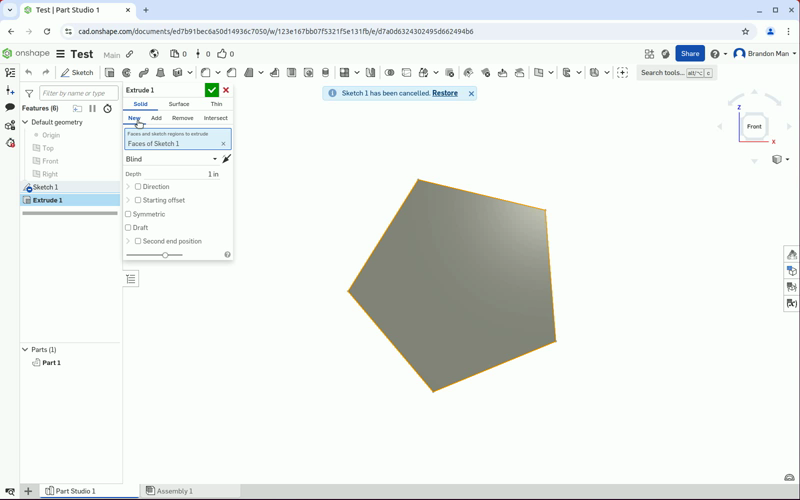
key(tab, 4)
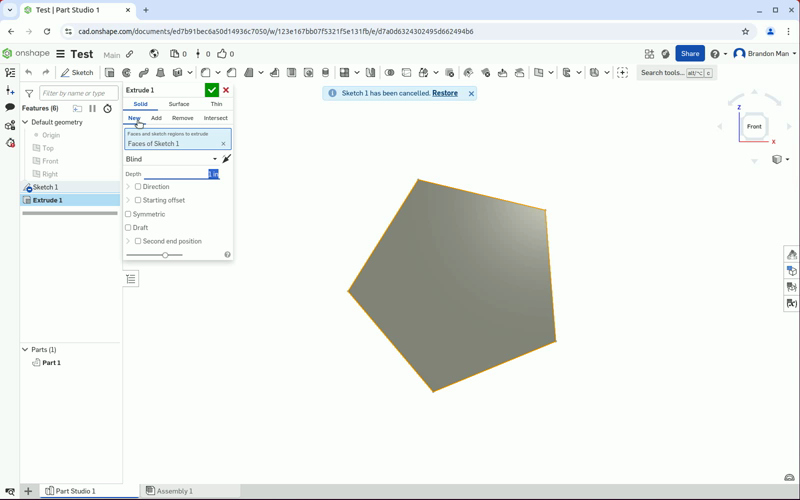
text(19.979)
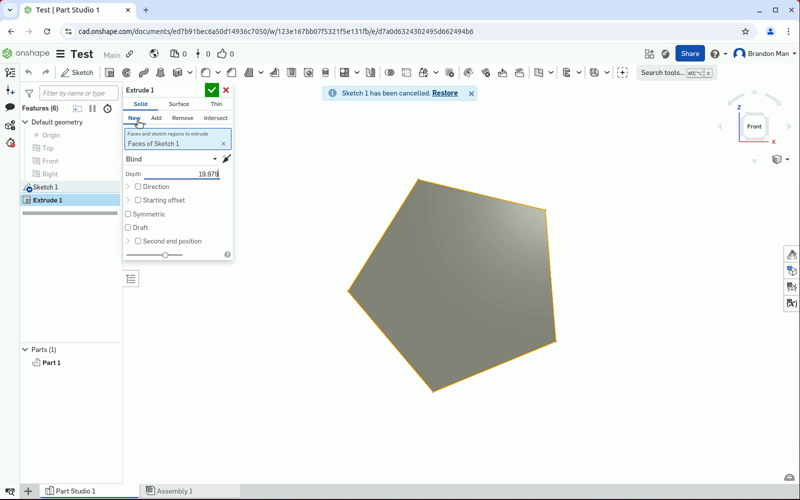
key(enter)
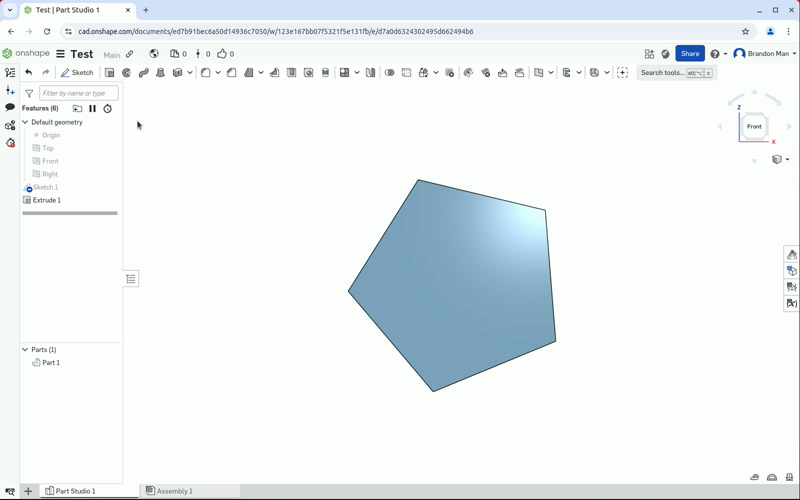
key(shift+h)
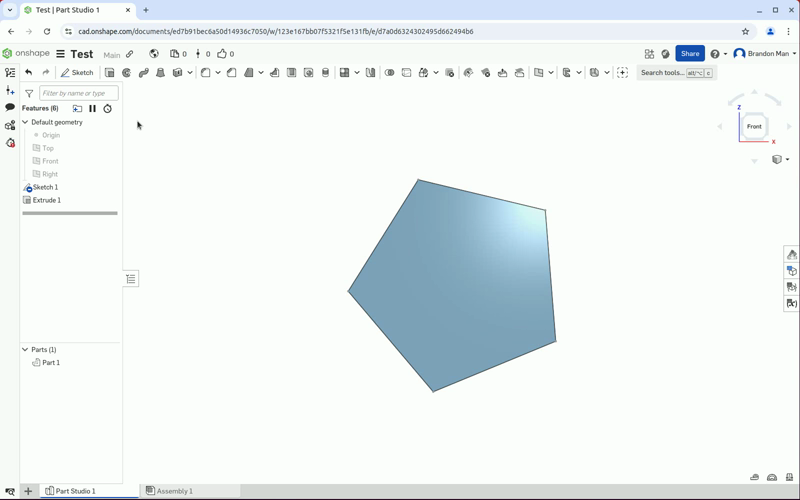
key(shift+h)
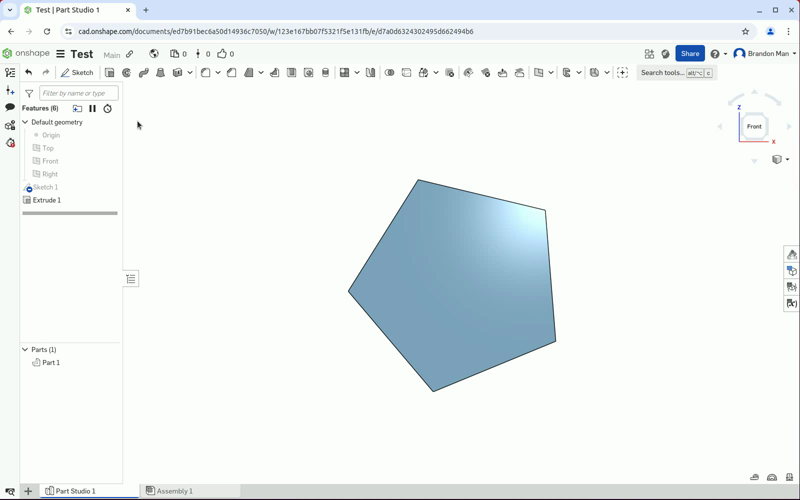
mouse_move(73, 189)
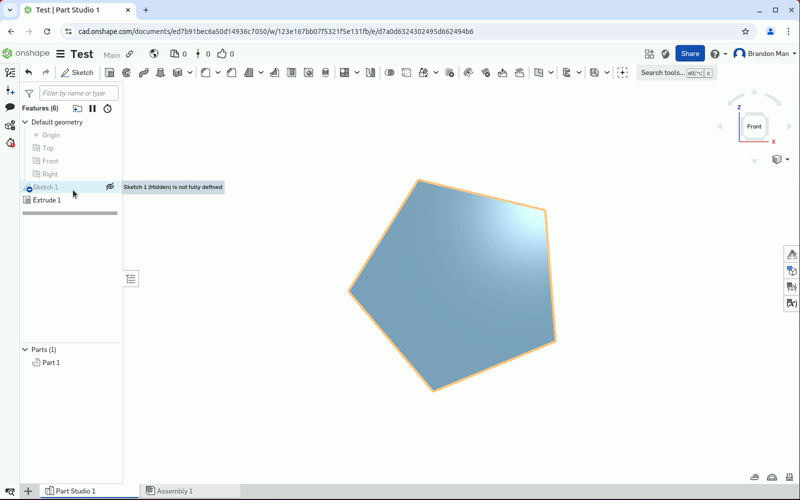
click(73, 189)
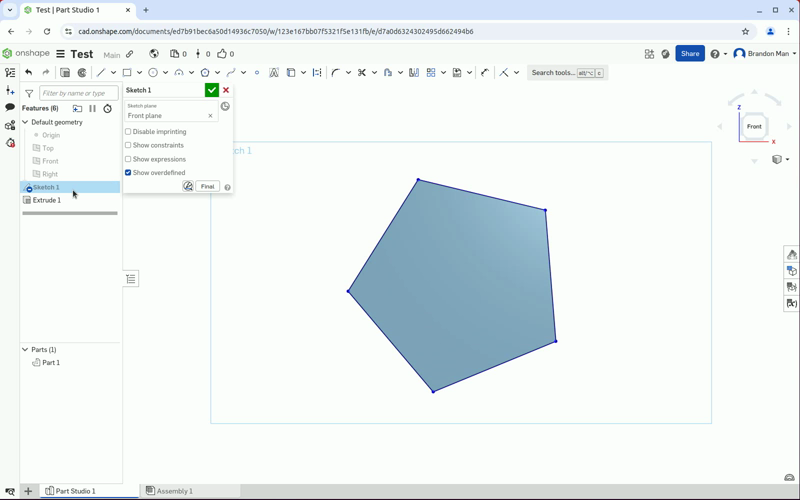
mouse_move(229, 92)
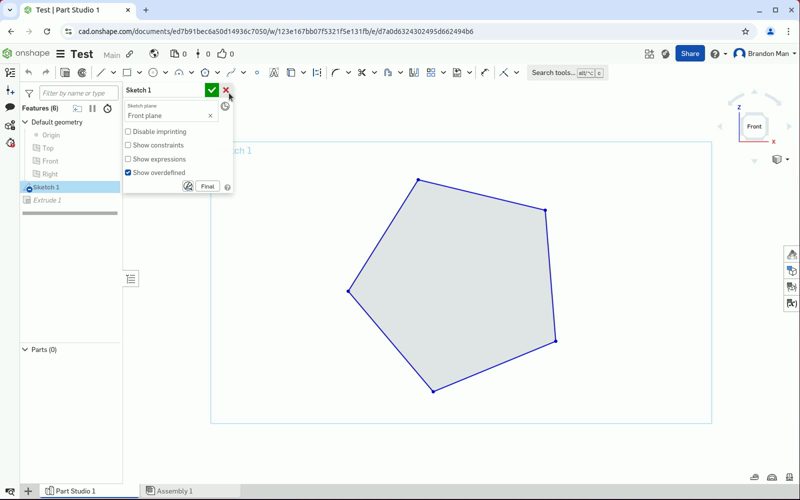
click(229, 92)
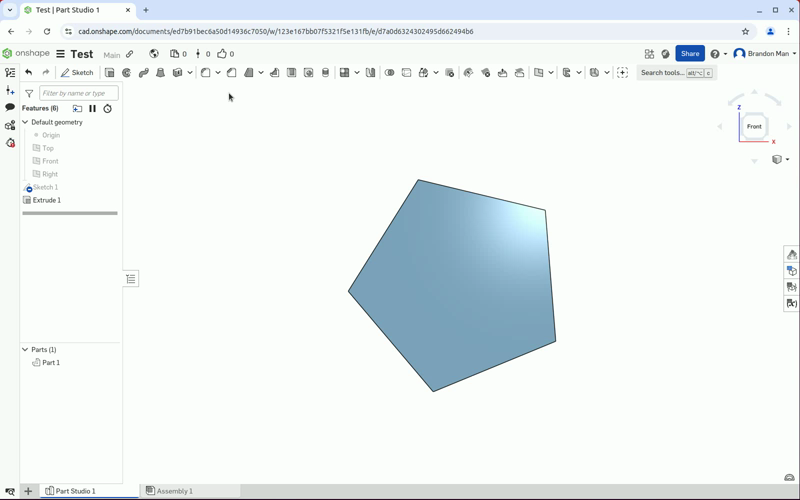
mouse_move(541, 75)
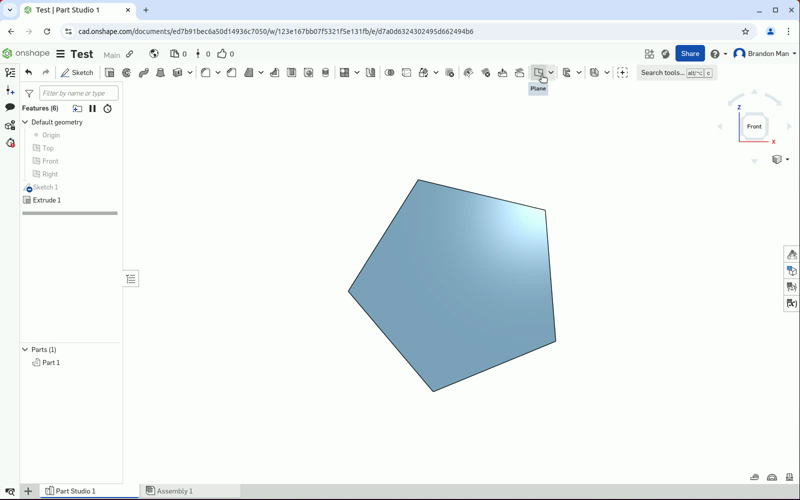
click(541, 75)
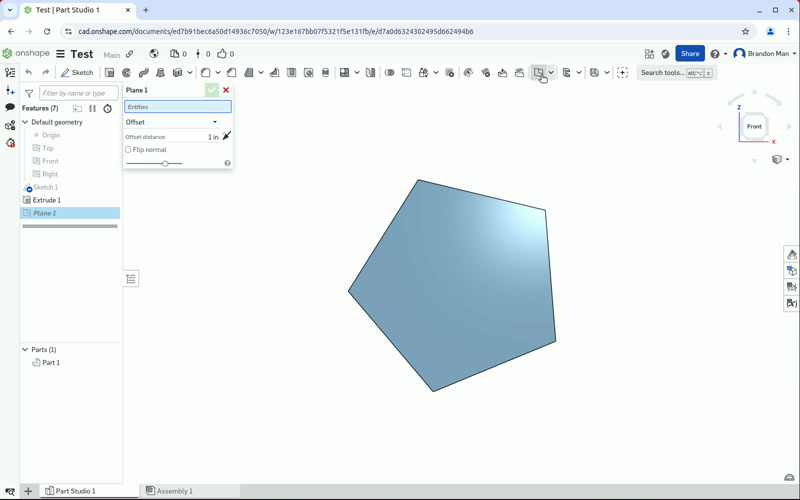
mouse_move(73, 163)
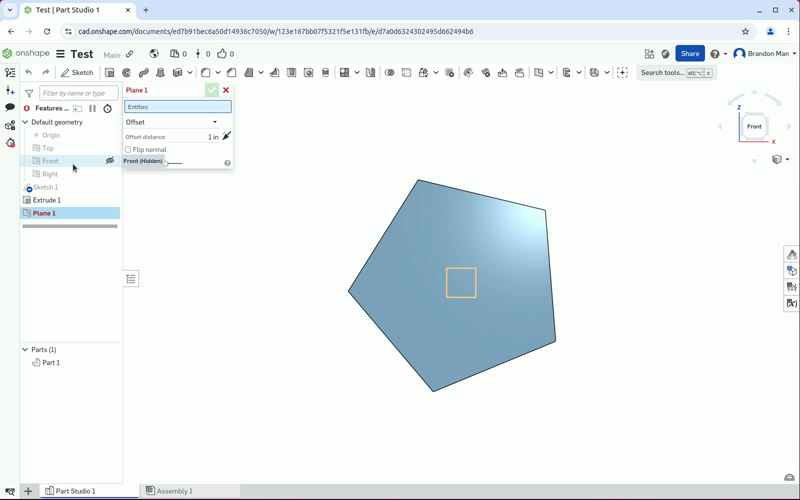
click(73, 163)
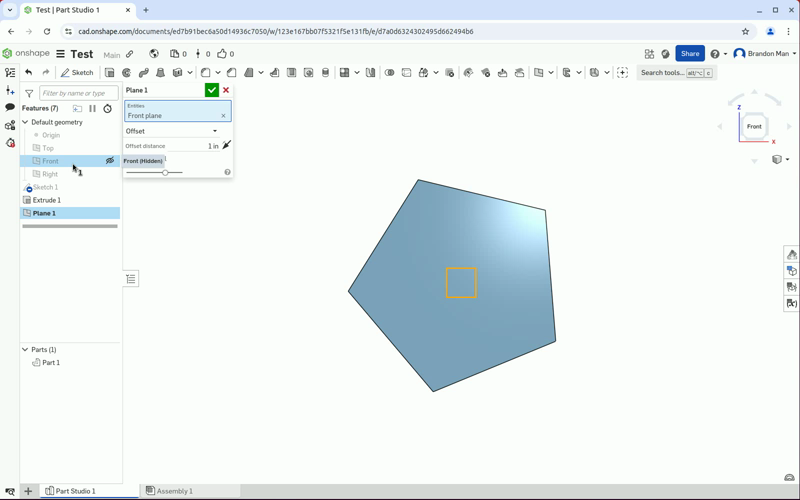
key(tab, 2)
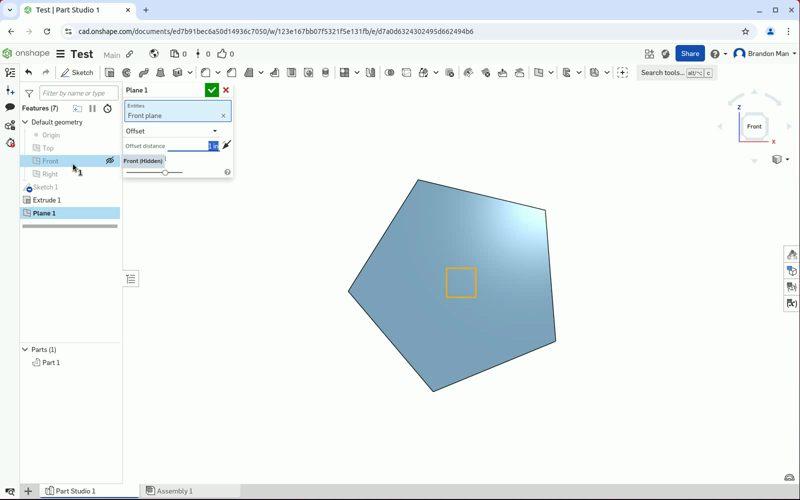
text(19.966)
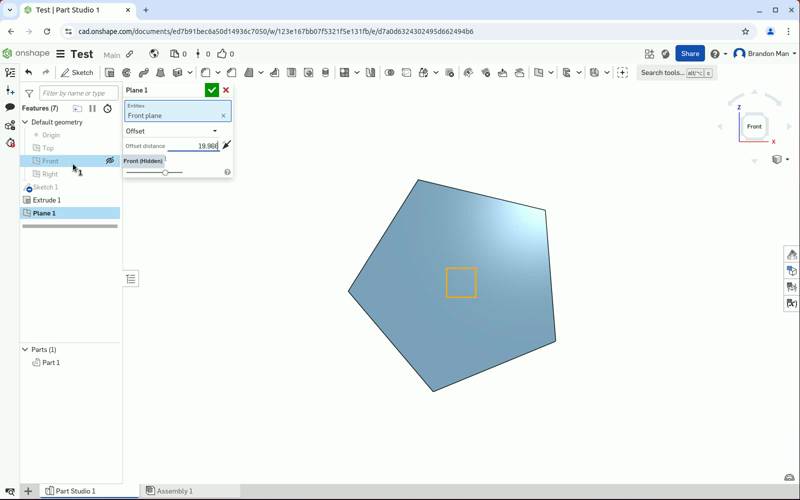
key(enter, 2)
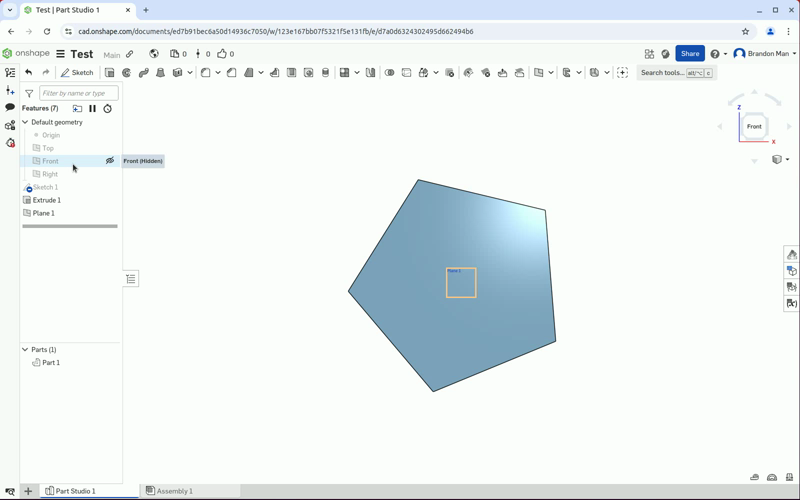
key(shift+s)
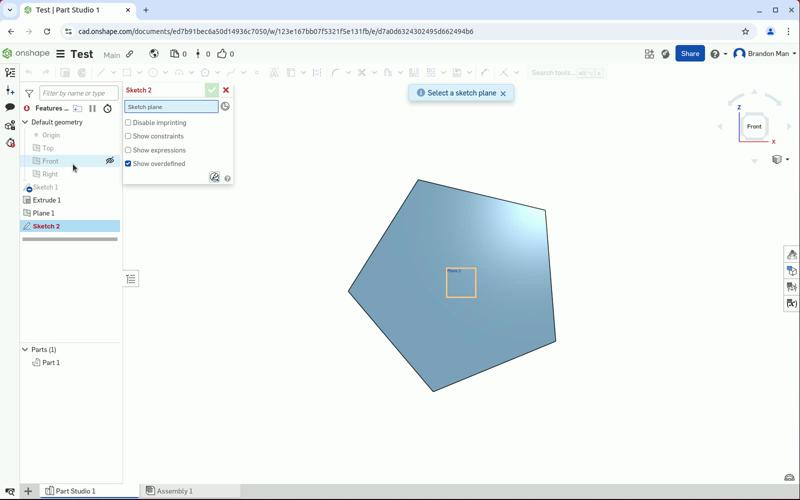
mouse_move(73, 215)
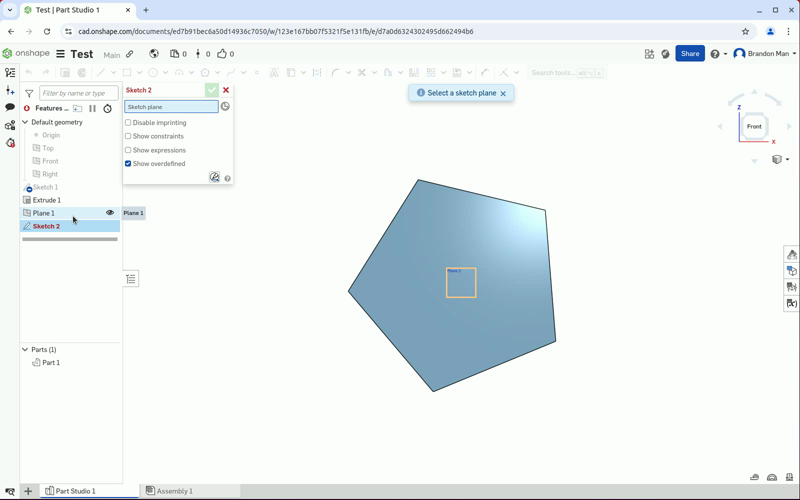
click(73, 215)
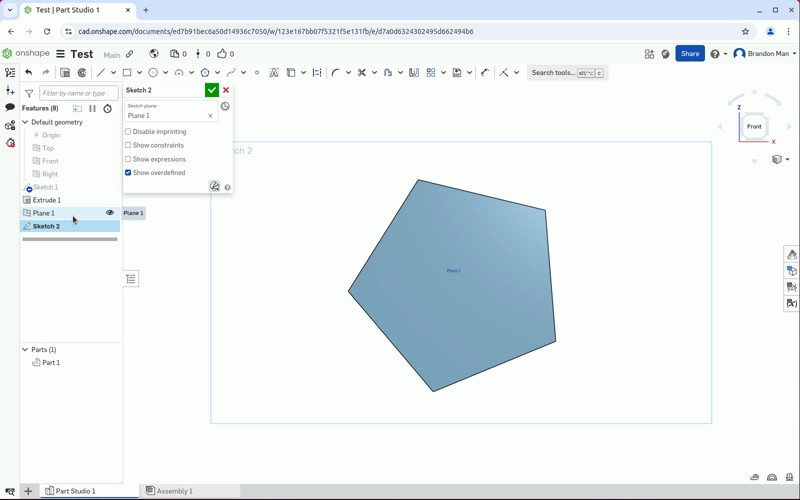
mouse_move(73, 352)
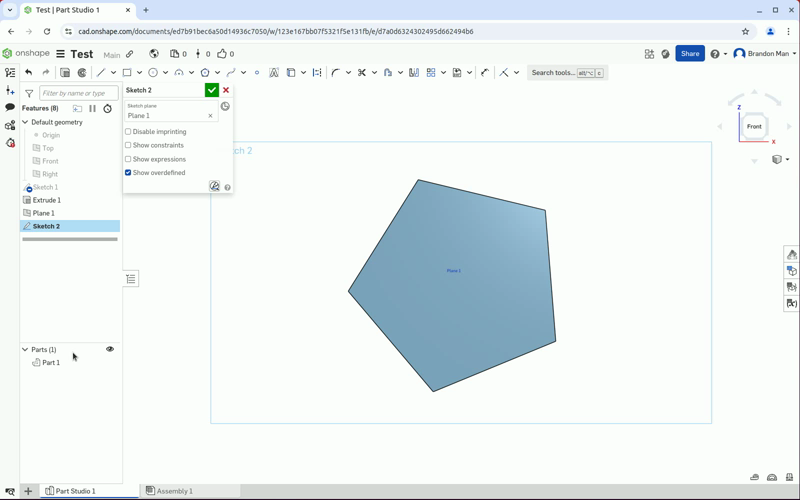
key(y)
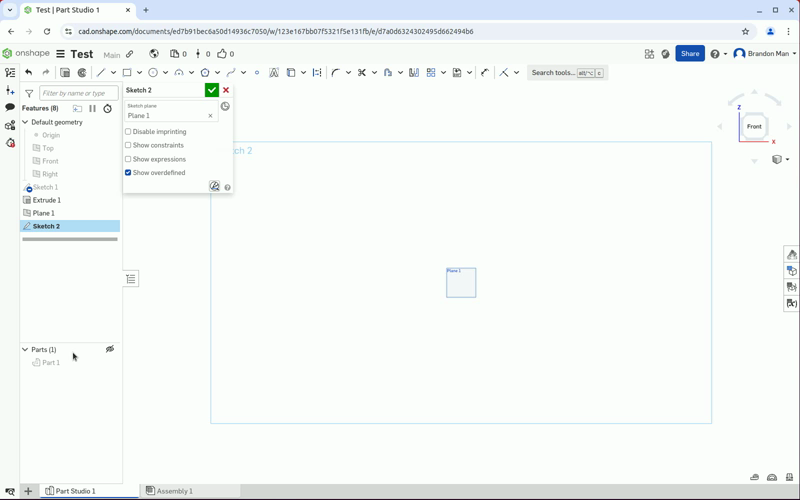
key(c)
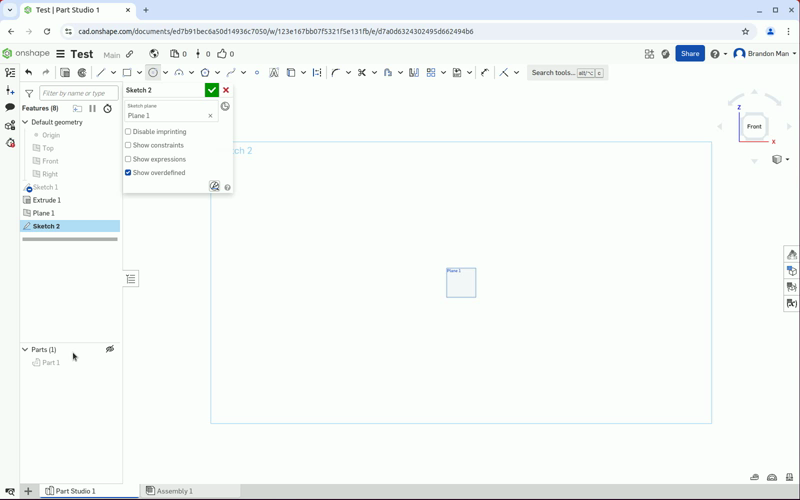
key_down(shift)
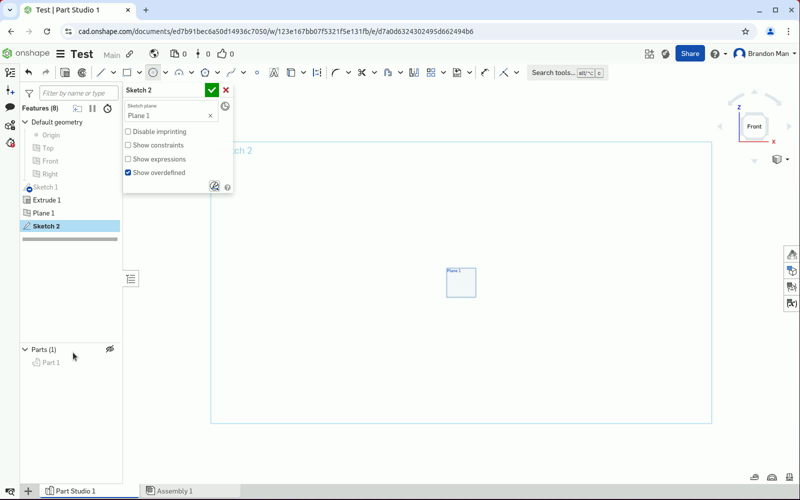
mouse_move(460, 282)
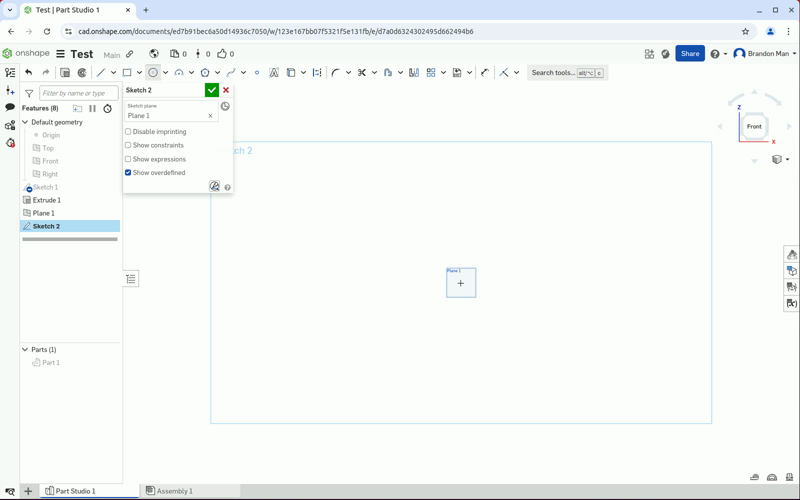
click(460, 282)
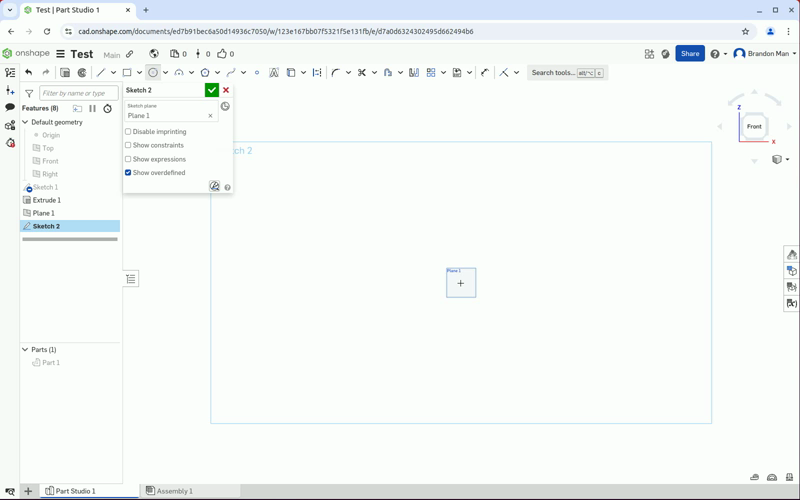
key_up(shift)
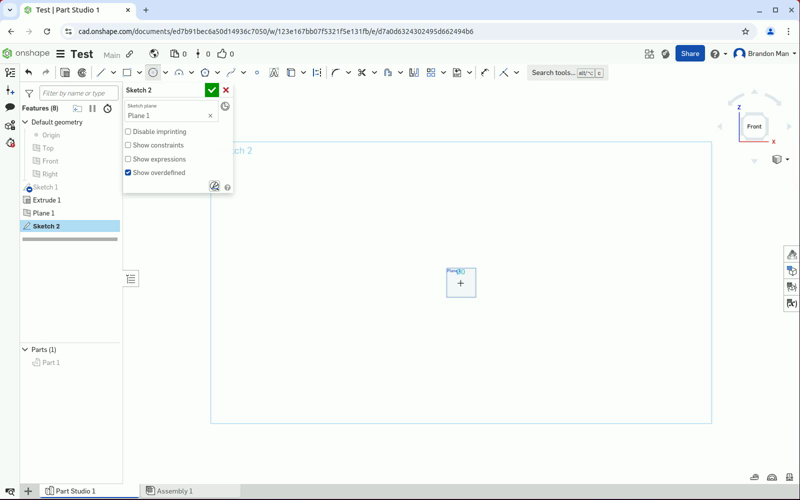
mouse_move(485, 282)
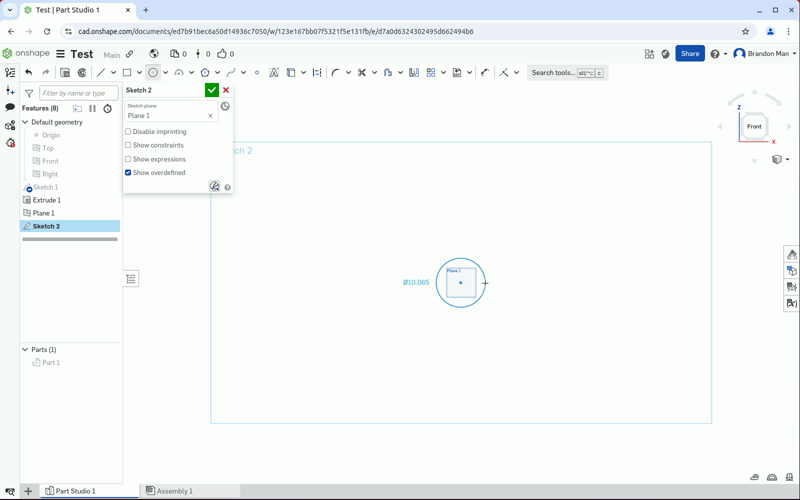
click(485, 282)
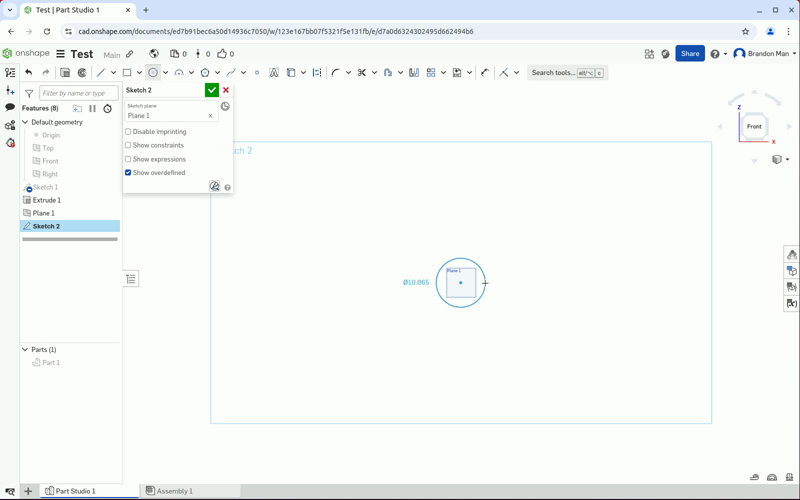
key(esc)
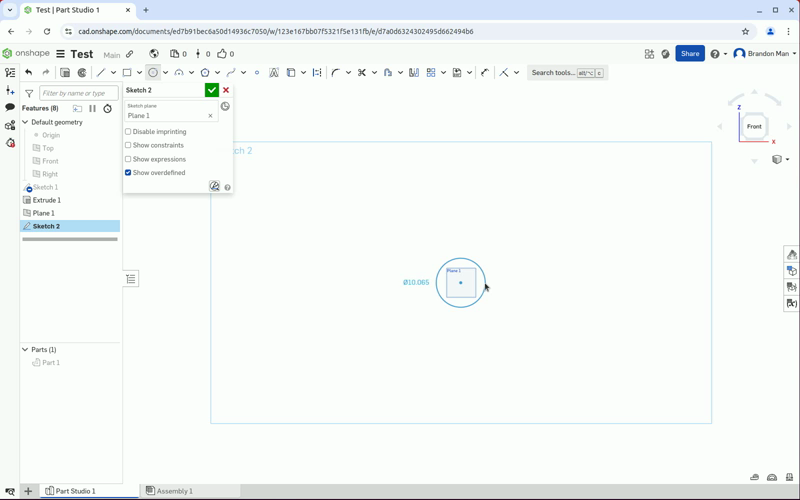
mouse_move(441, 276)
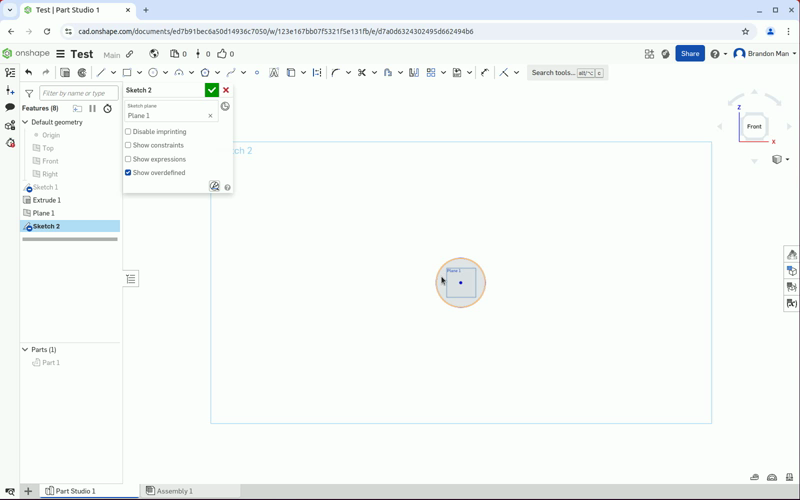
click(441, 276)
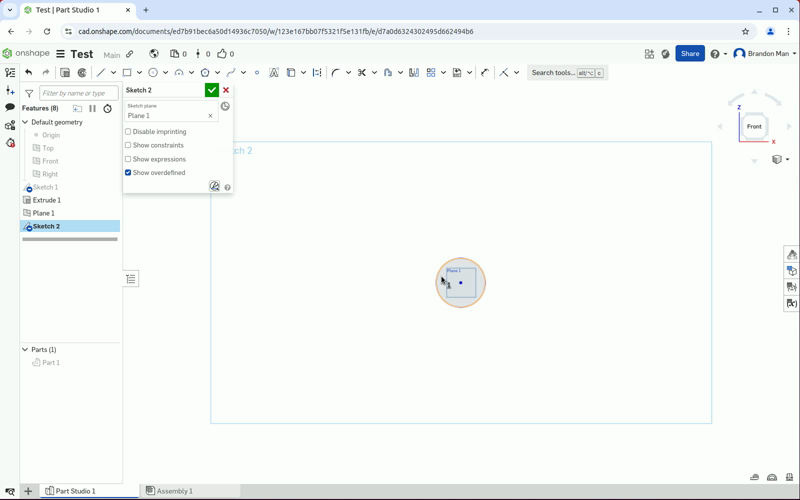
mouse_move(73, 352)
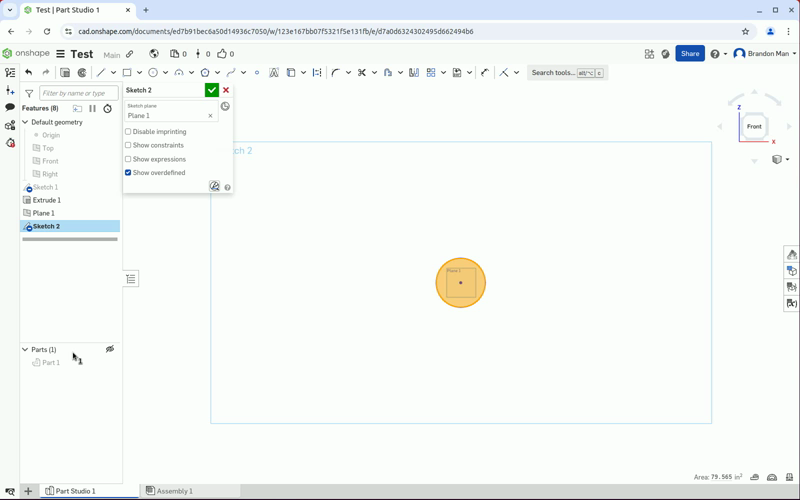
key(shift+y)
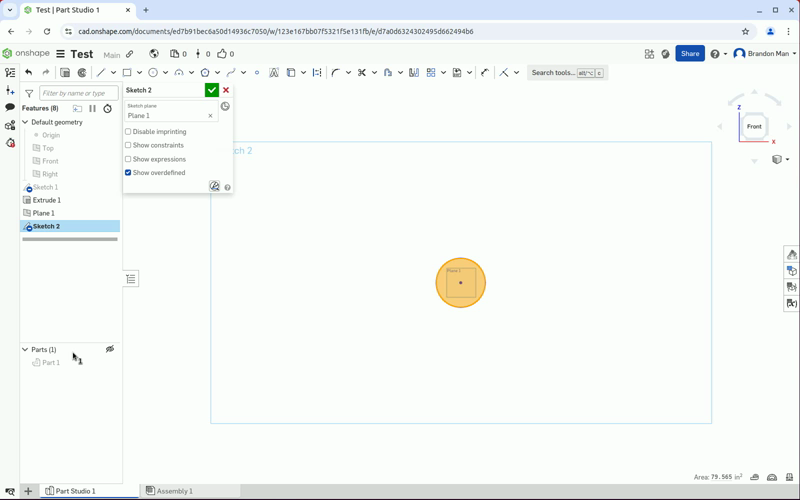
key(shift+e)
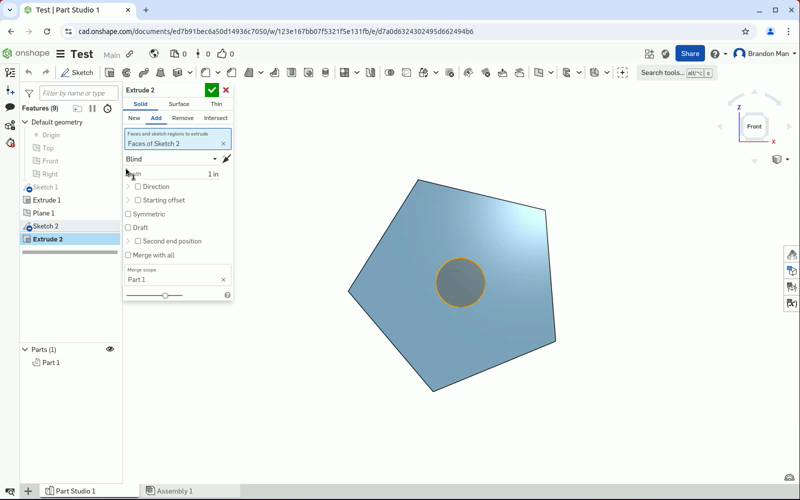
mouse_move(143, 106)
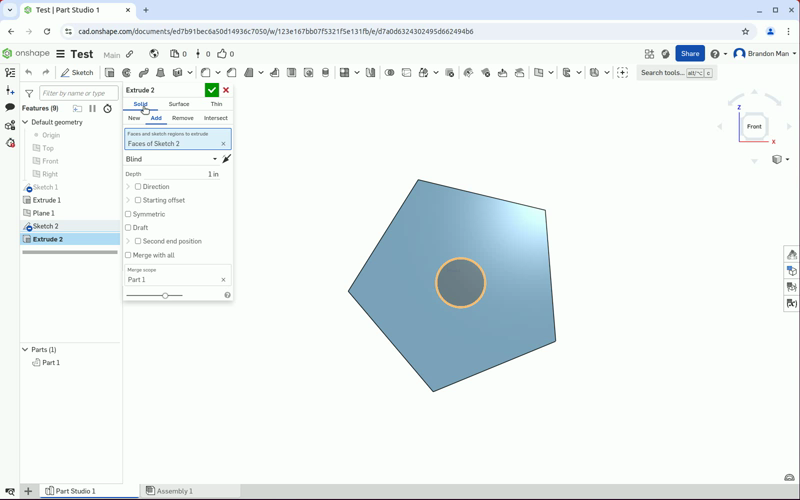
click(143, 106)
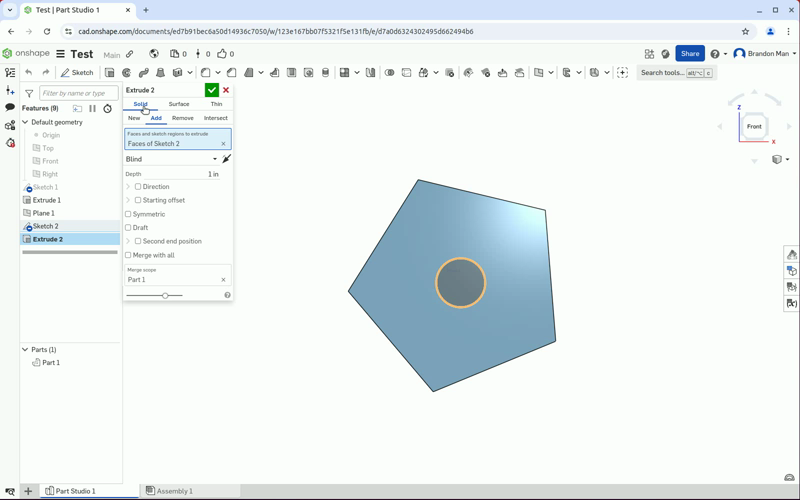
mouse_move(186, 120)
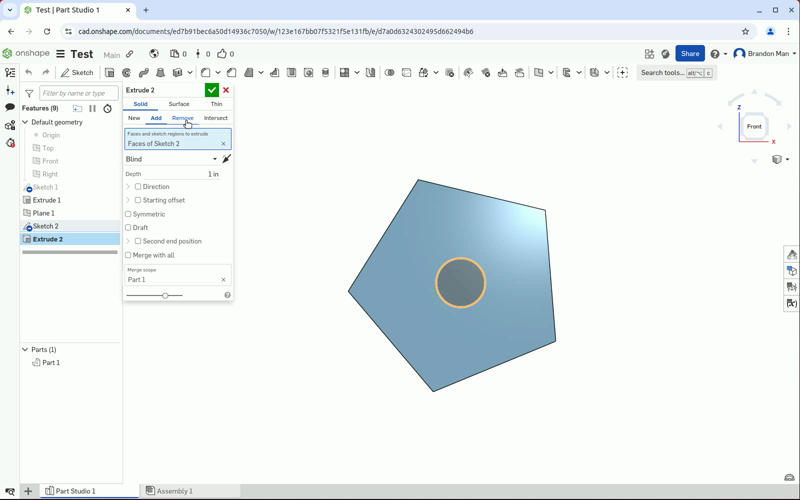
click(186, 120)
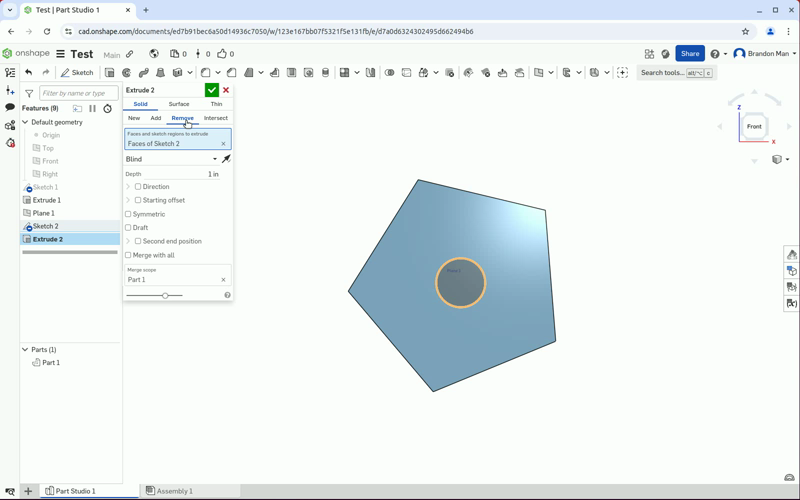
key(tab, 4)
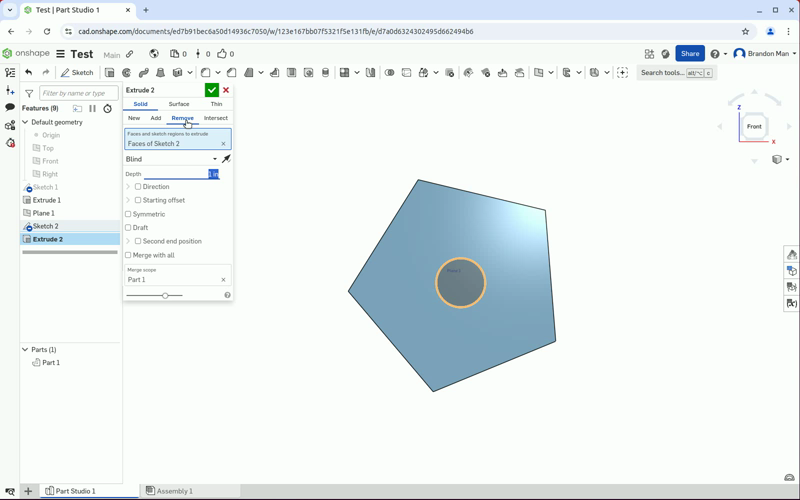
text(19.979)
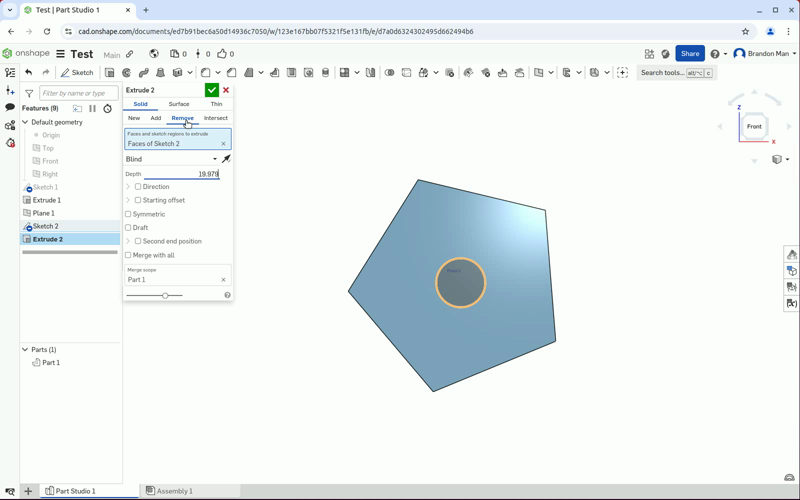
key(tab, 6)
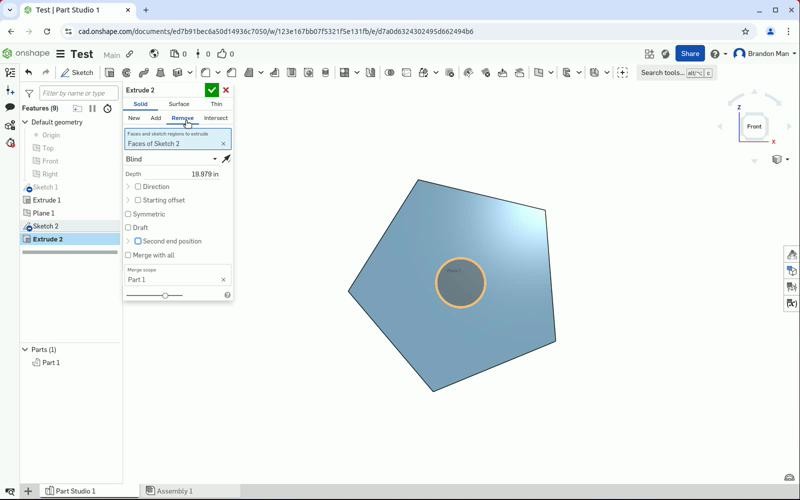
key(space)
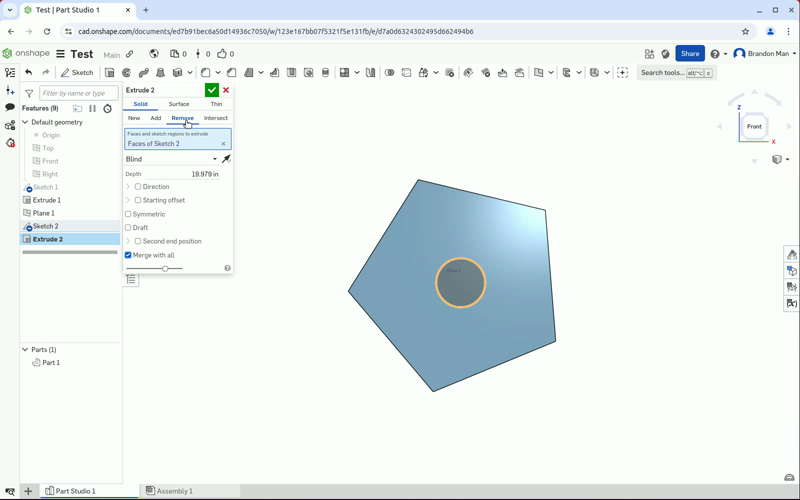
key(enter)
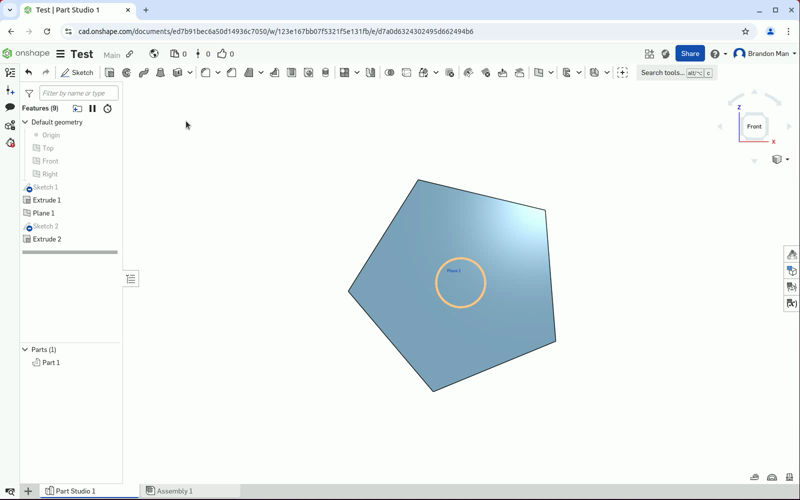
key(shift+h)
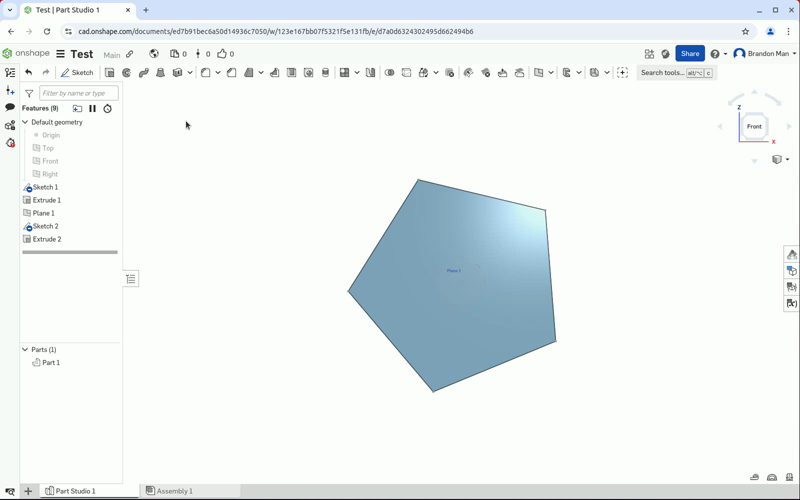
key(shift+h)
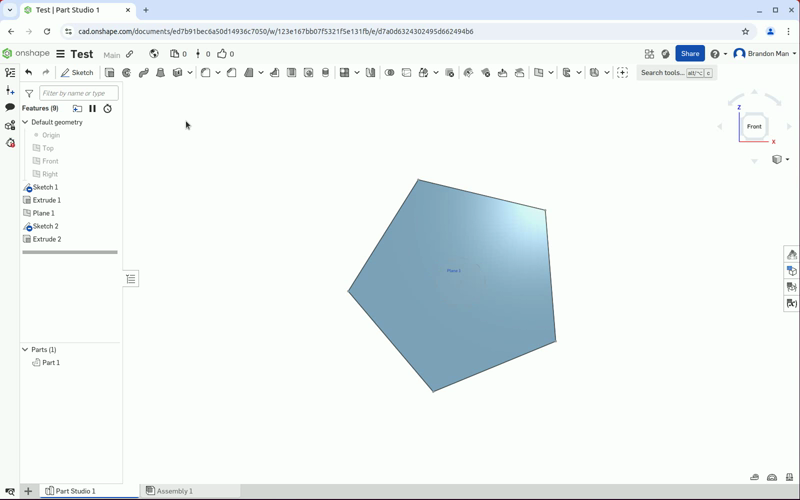
key(shift+7)
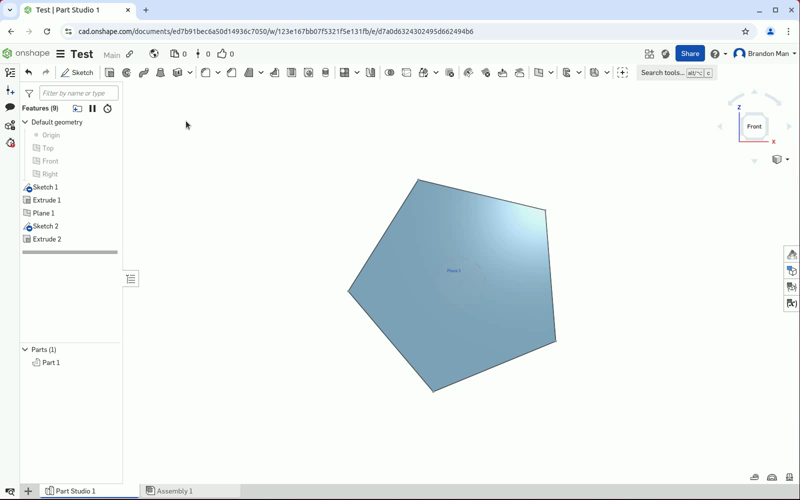
key(left, 2)
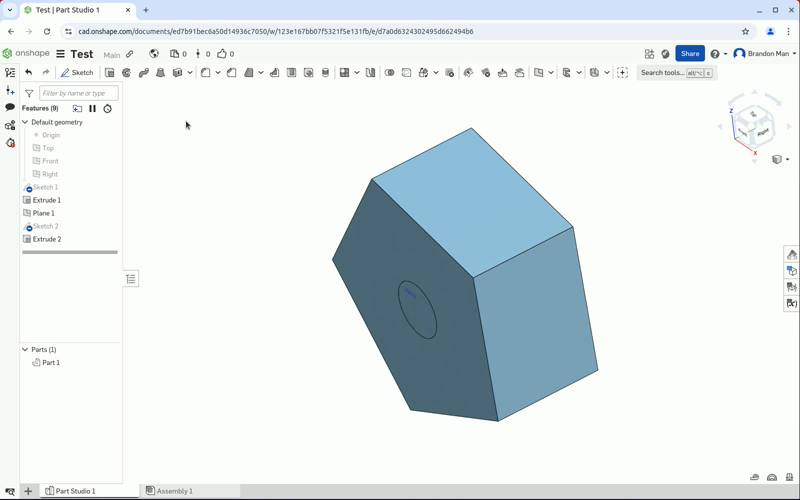
key(down, 2)
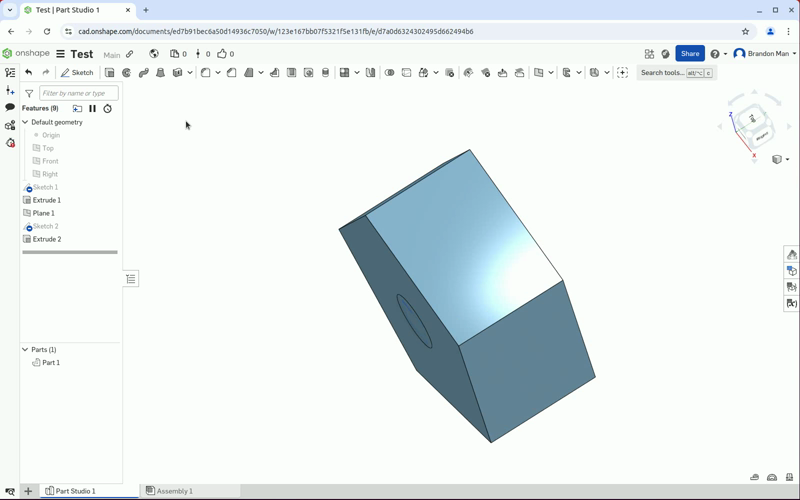
key(up, 2)
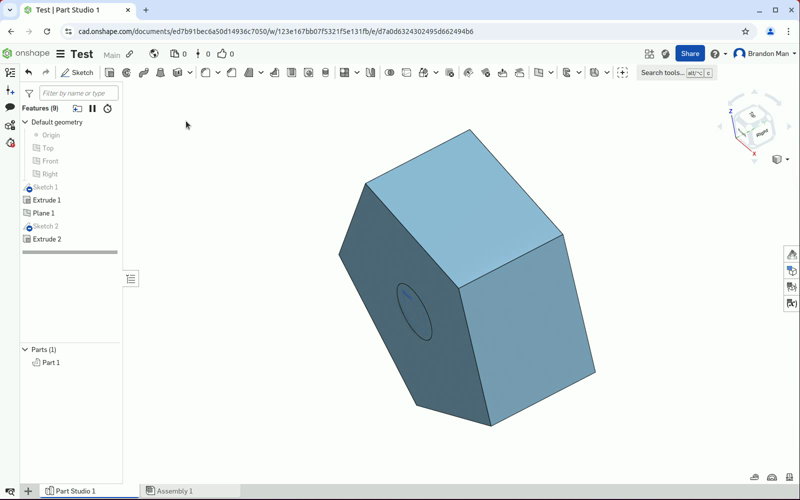
key(right, 2)
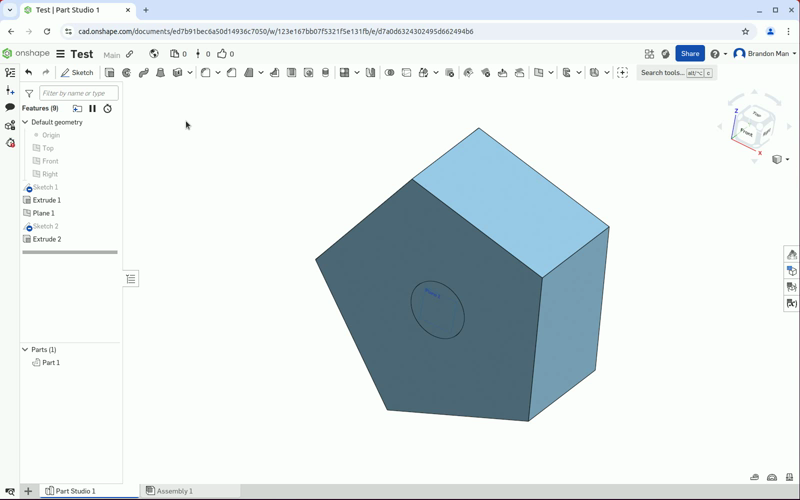
mouse_move(73, 189)
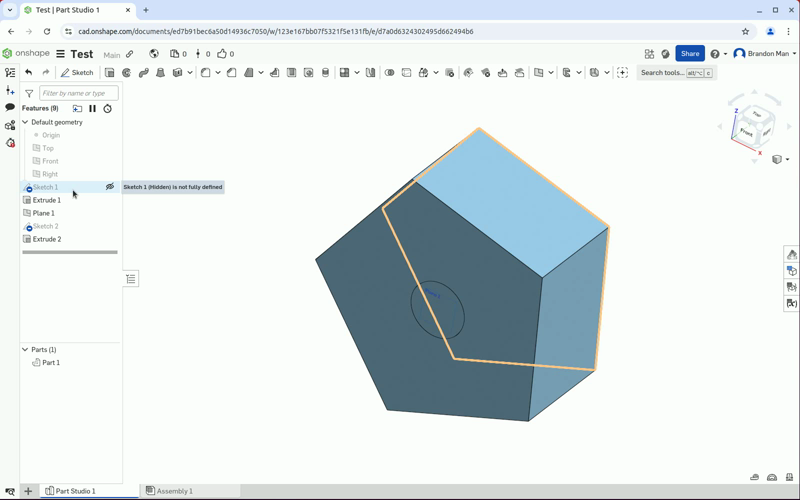
click(73, 189)